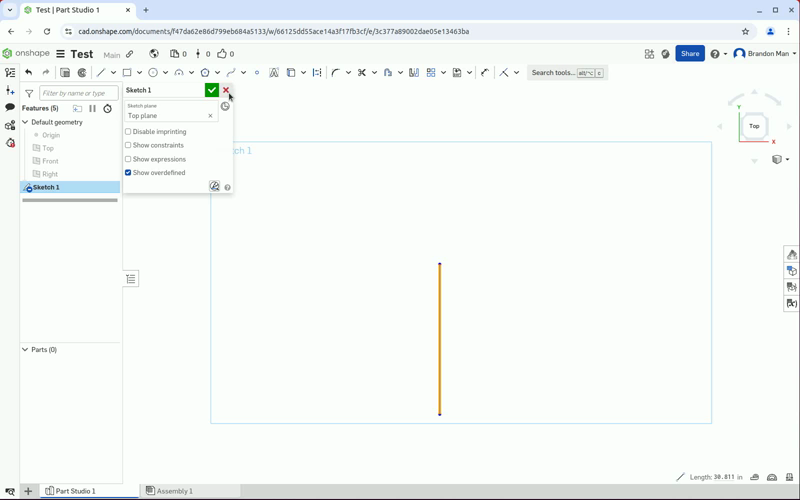
key(shift+h)
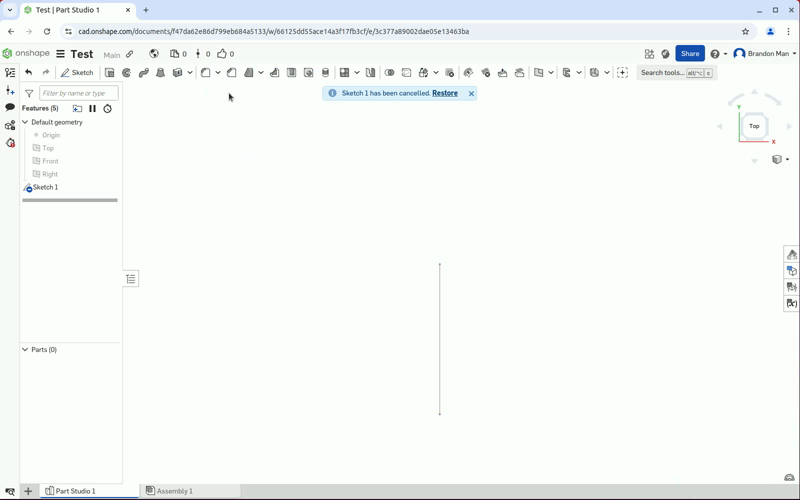
key(shift+s)
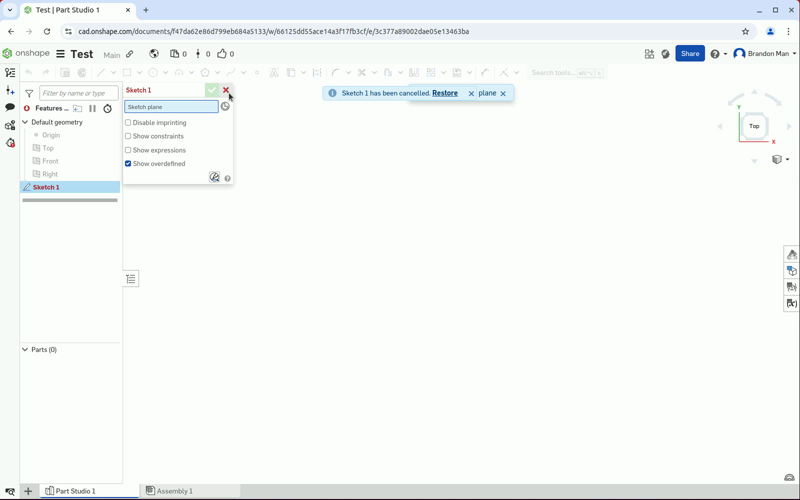
mouse_move(73, 150)
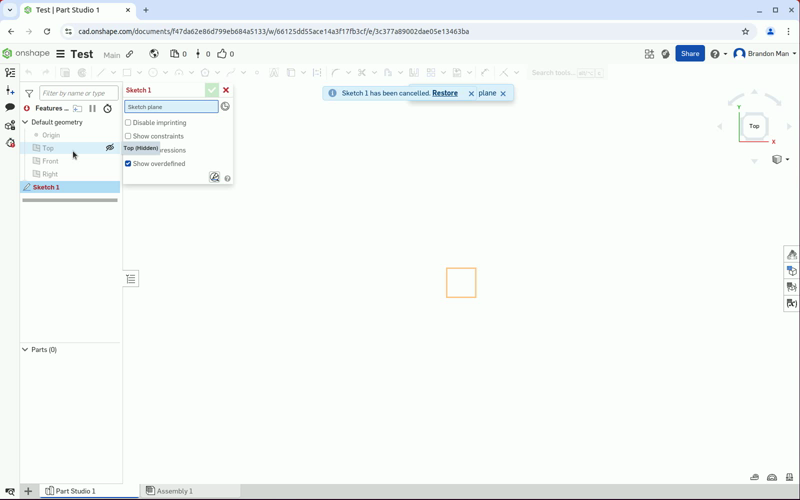
click(73, 150)
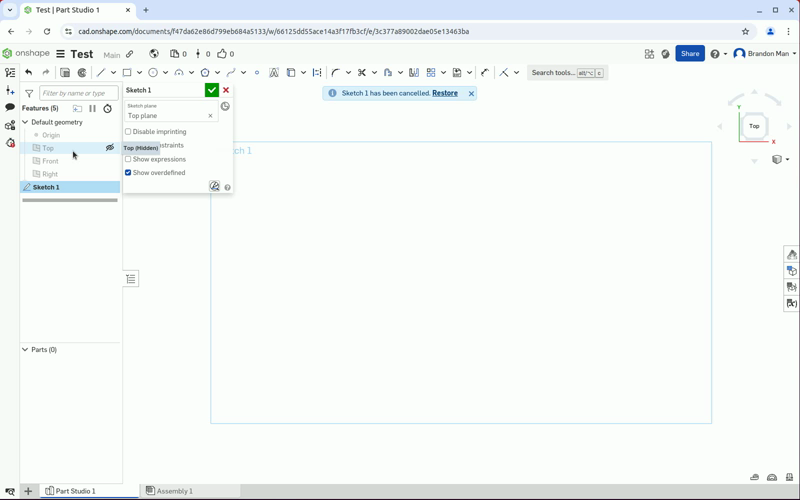
mouse_move(73, 352)
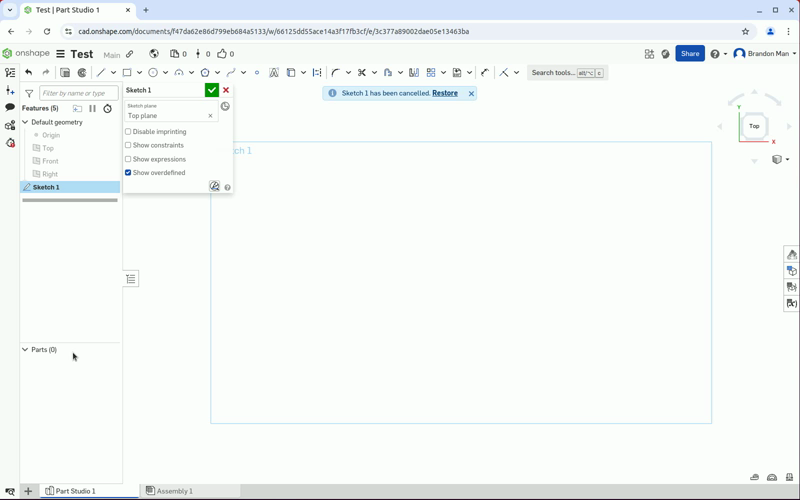
key(y)
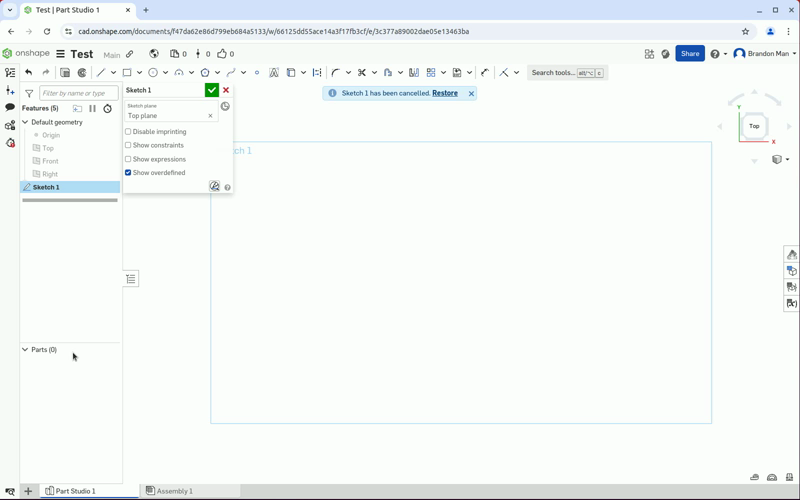
key(l)
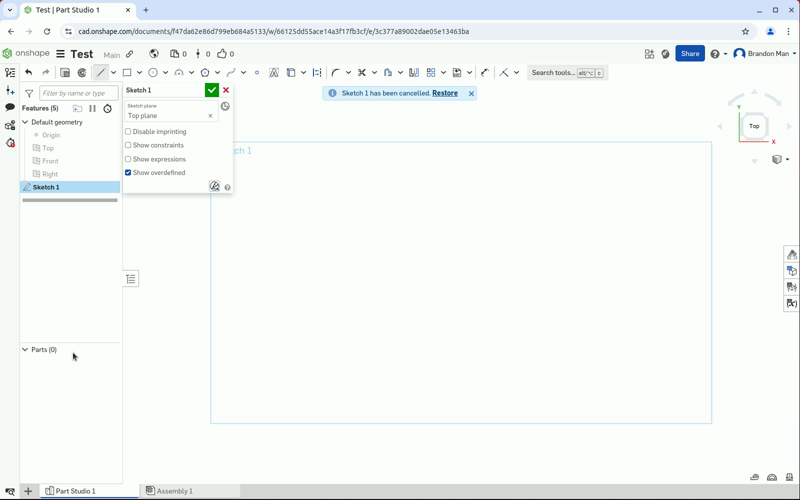
key_down(shift)
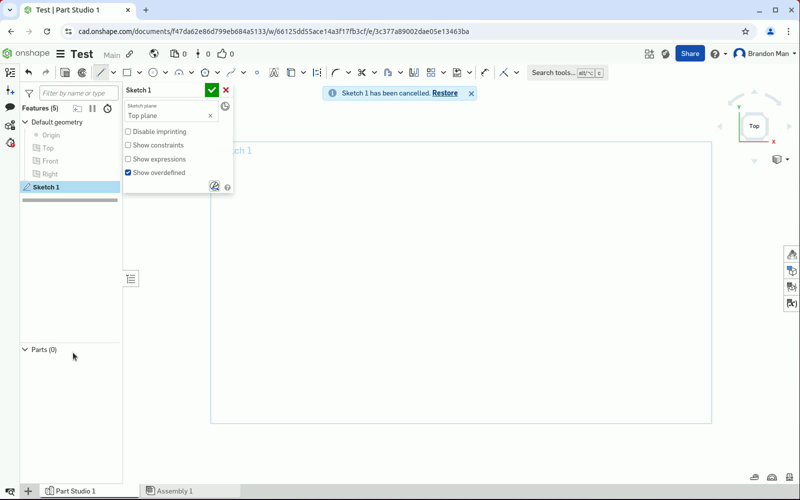
mouse_move(349, 282)
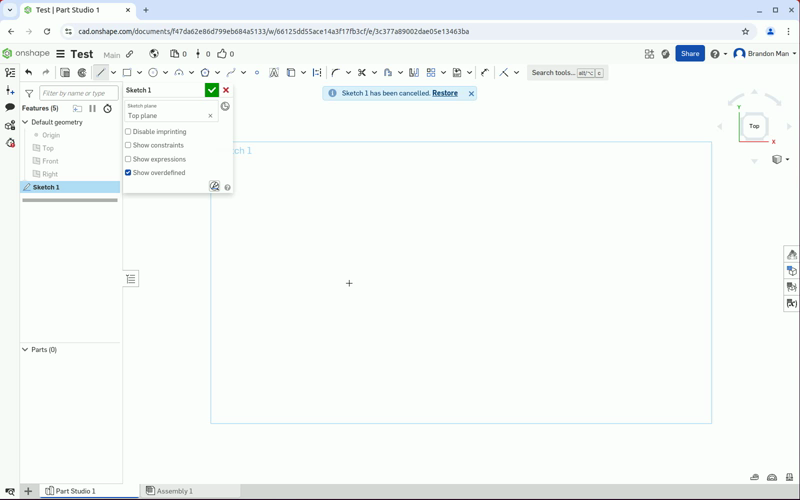
click(349, 282)
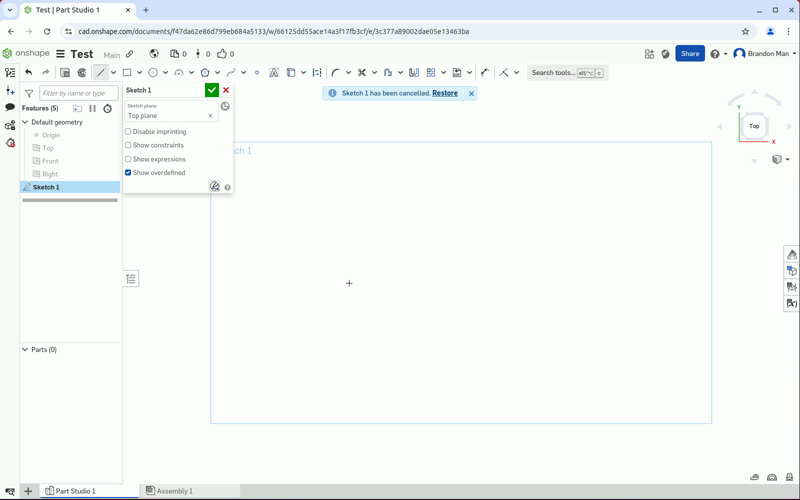
key_up(shift)
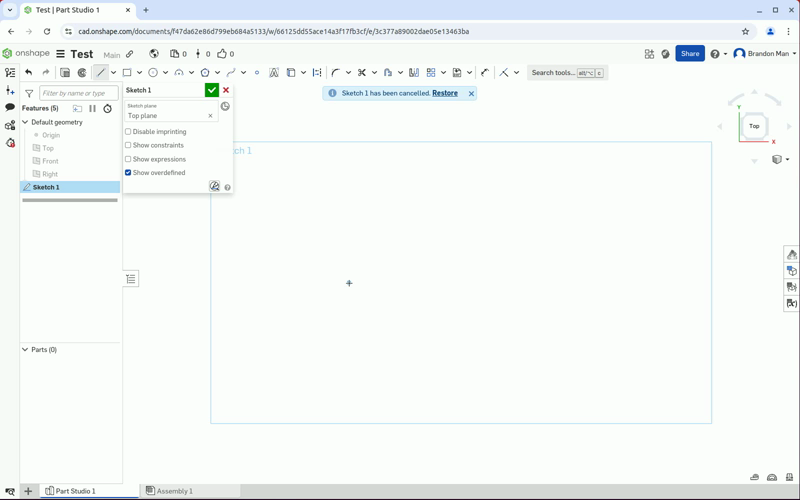
key_down(shift)
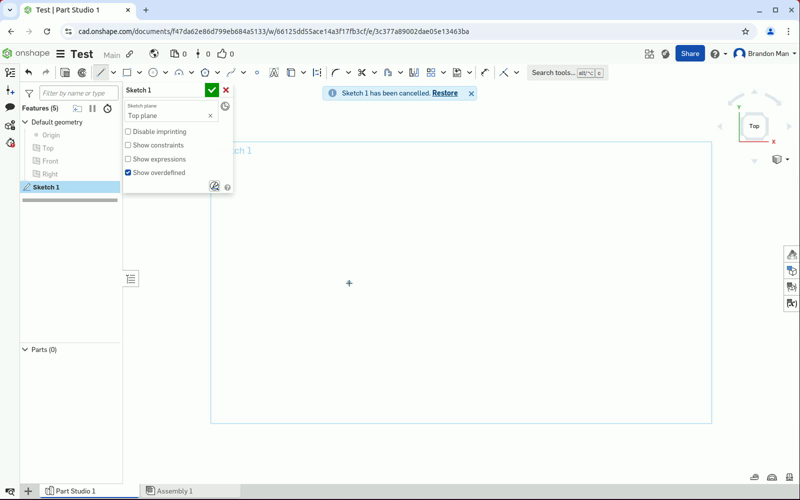
mouse_move(405, 378)
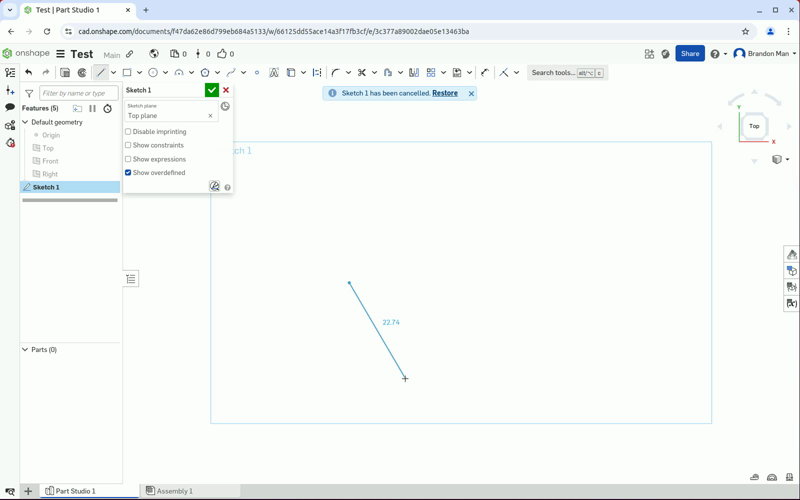
click(405, 378)
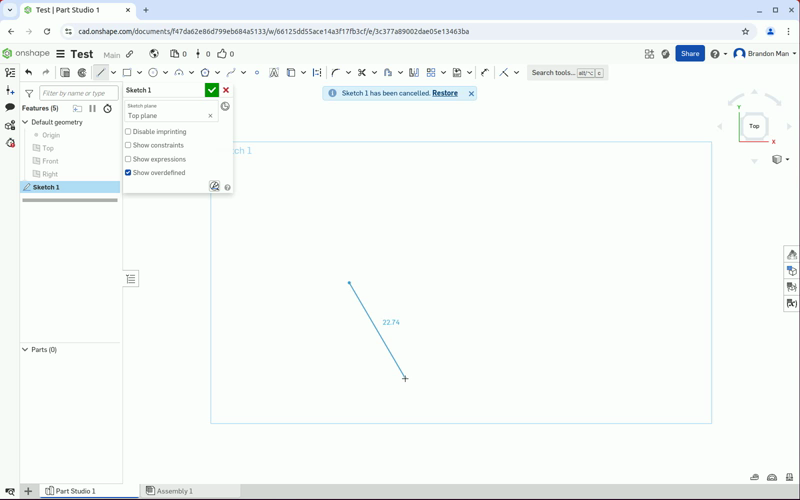
key_up(shift)
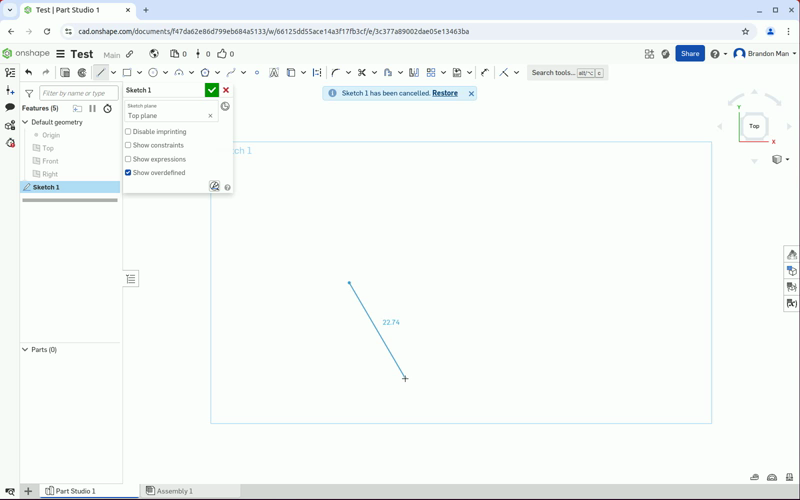
key_down(shift)
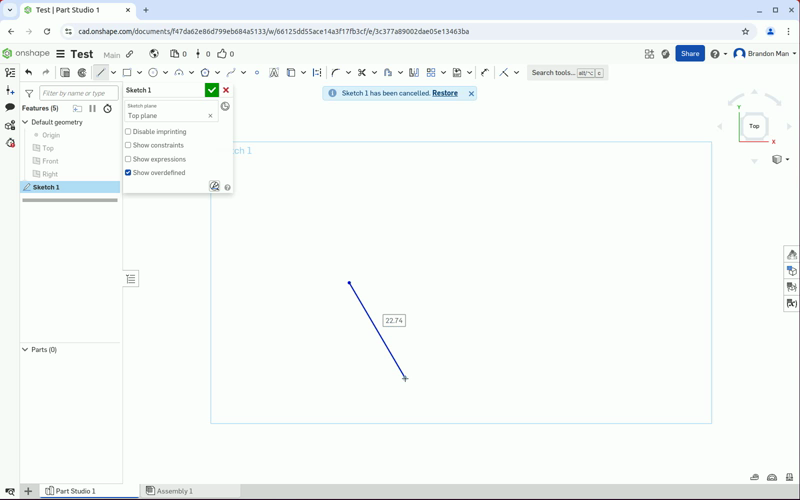
mouse_move(514, 378)
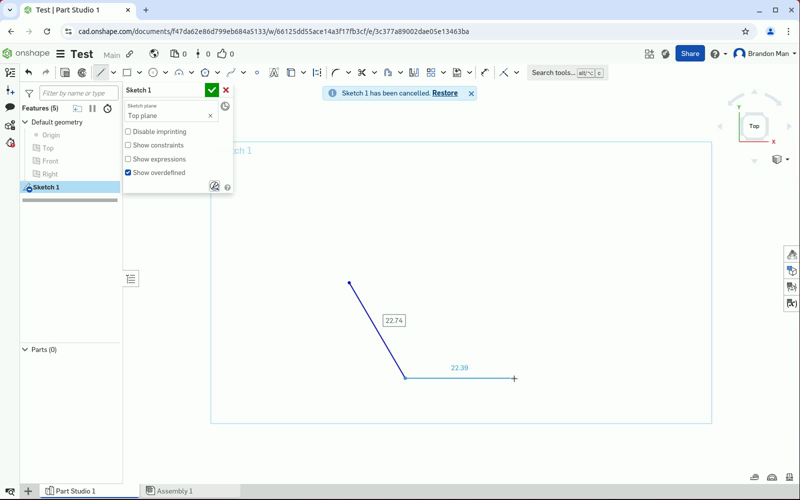
click(514, 378)
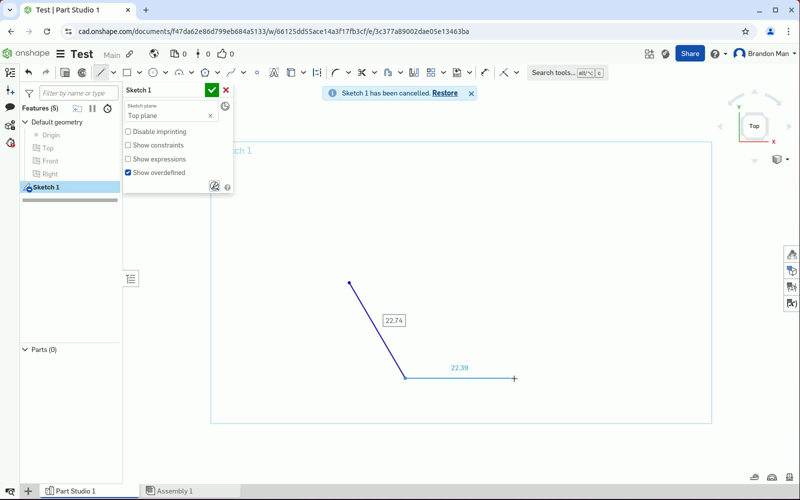
key_up(shift)
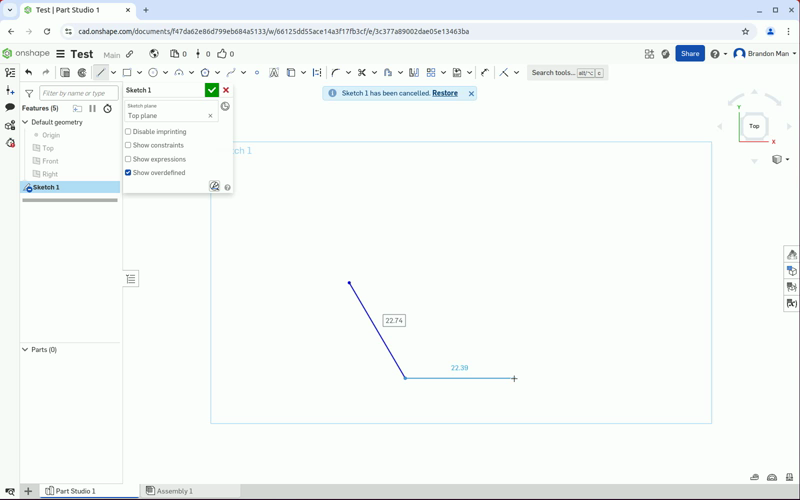
key_down(shift)
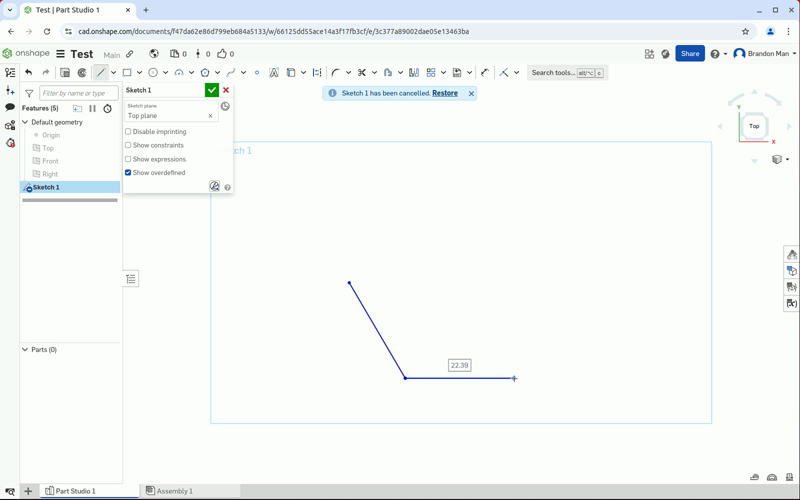
mouse_move(569, 282)
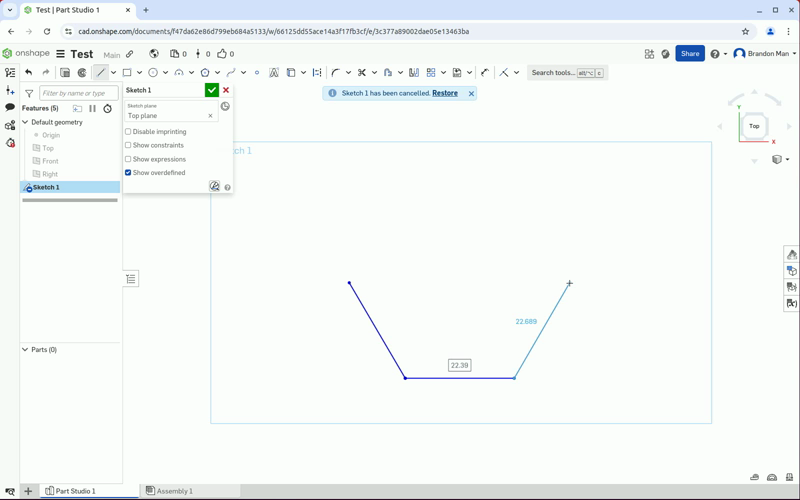
click(569, 282)
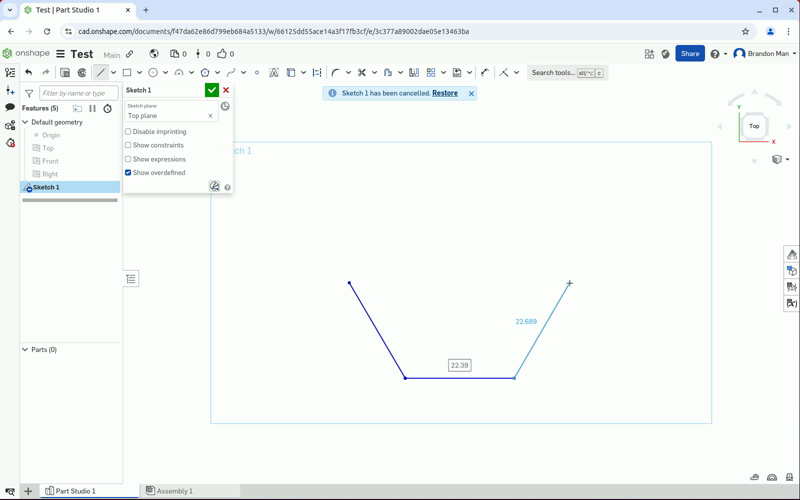
key_up(shift)
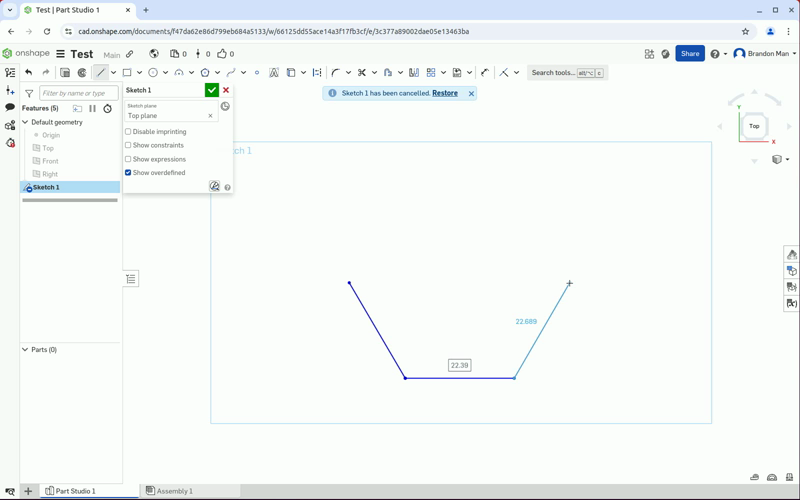
key_down(shift)
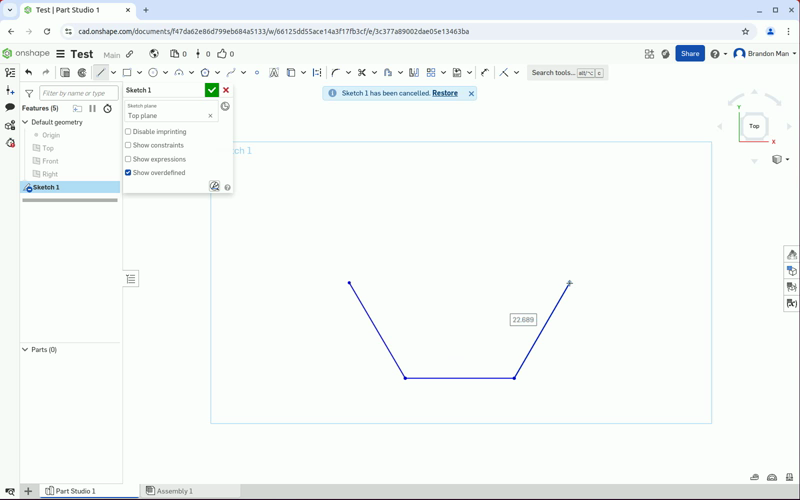
mouse_move(514, 187)
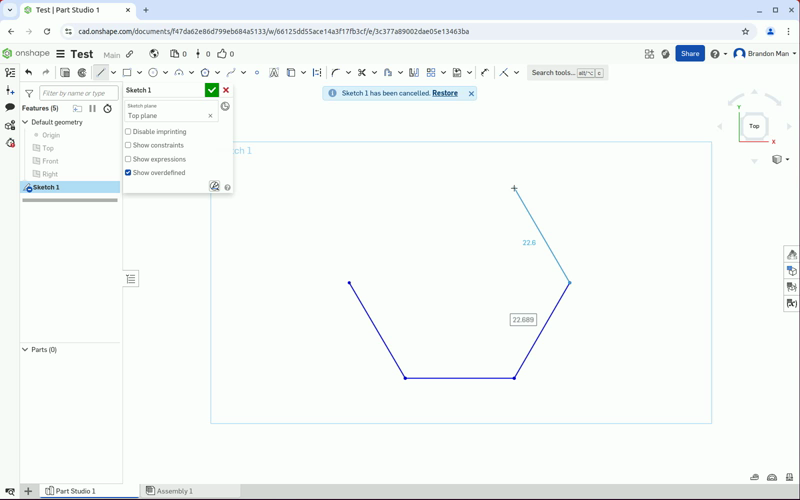
click(514, 187)
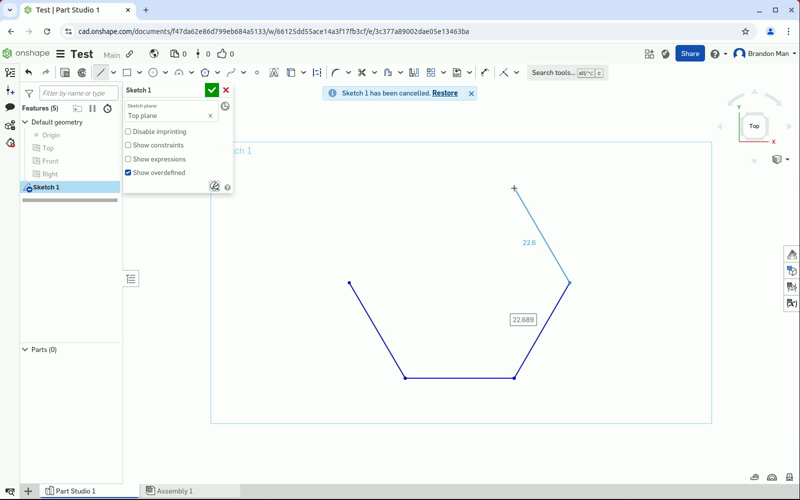
key_up(shift)
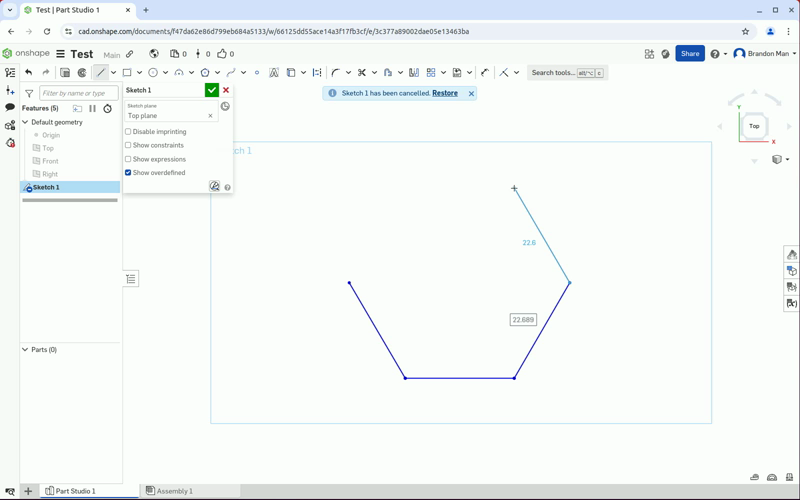
key_down(shift)
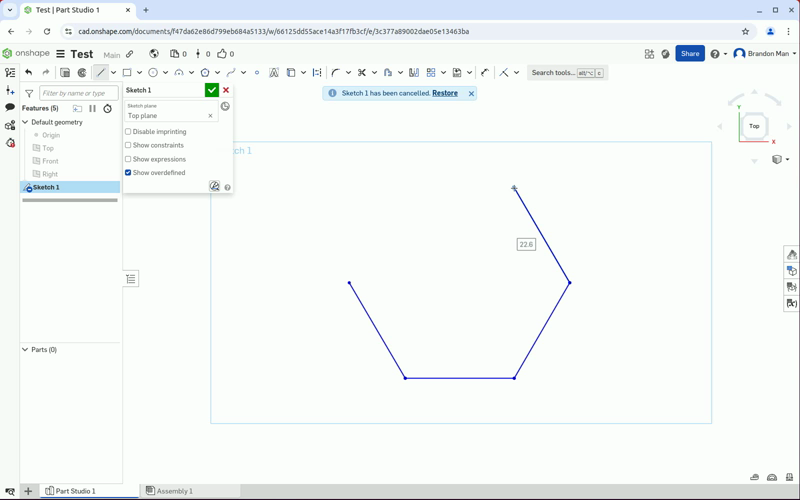
mouse_move(405, 187)
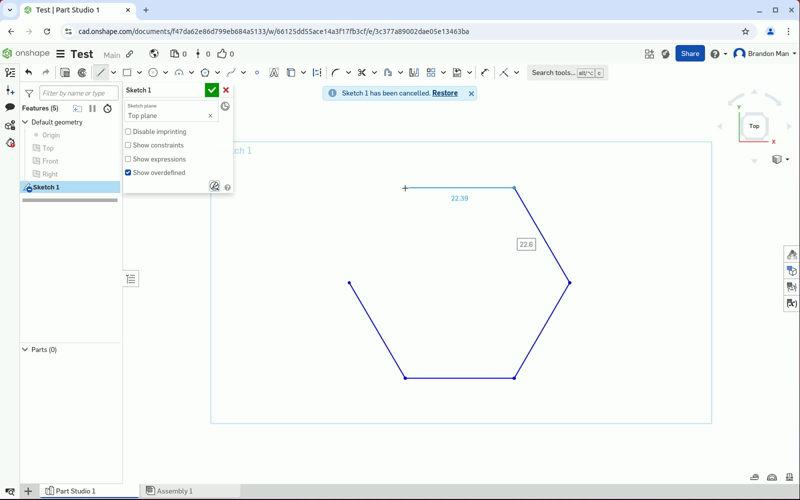
click(405, 187)
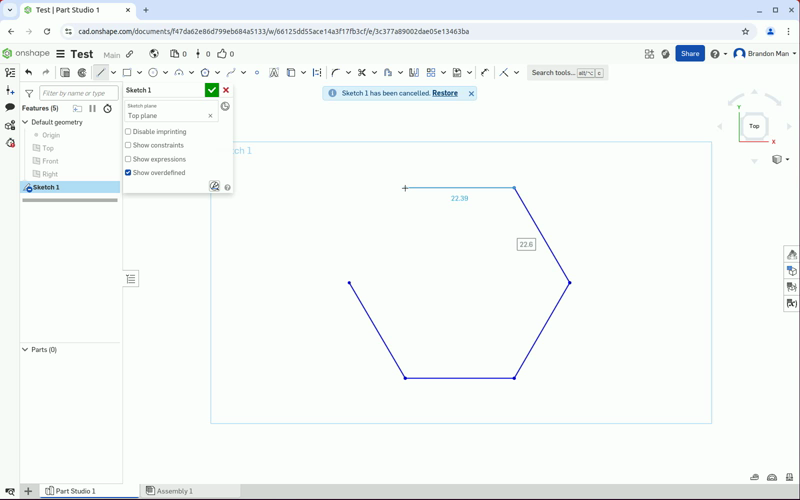
key_up(shift)
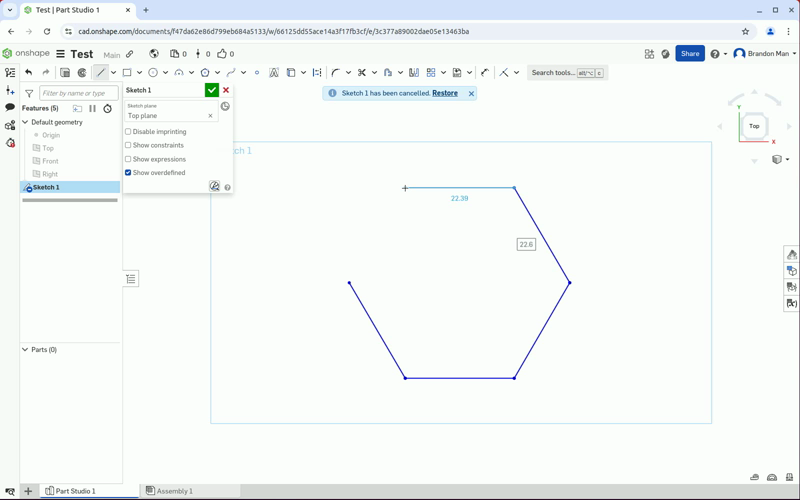
key_down(shift)
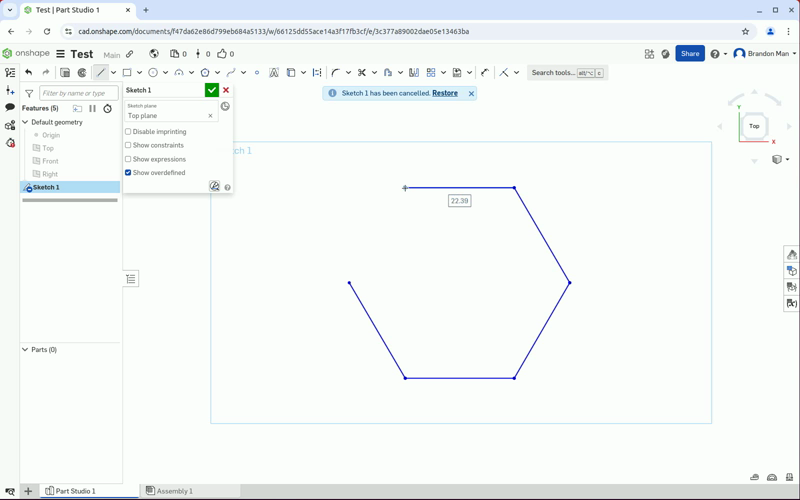
mouse_move(349, 282)
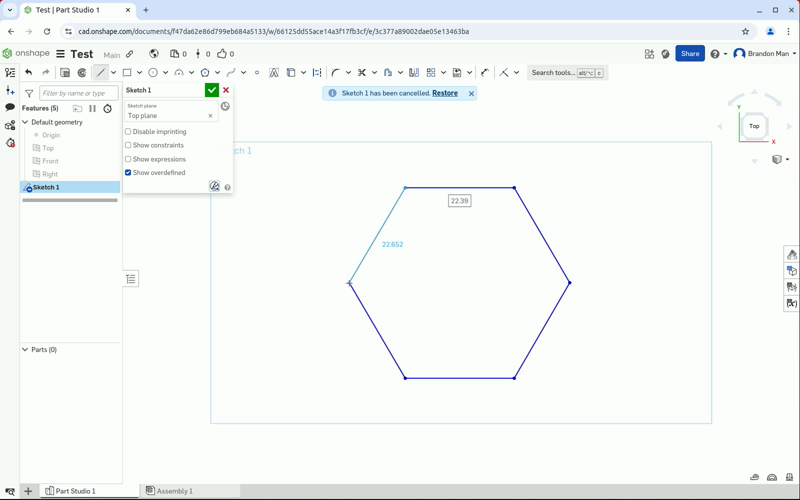
key_up(shift)
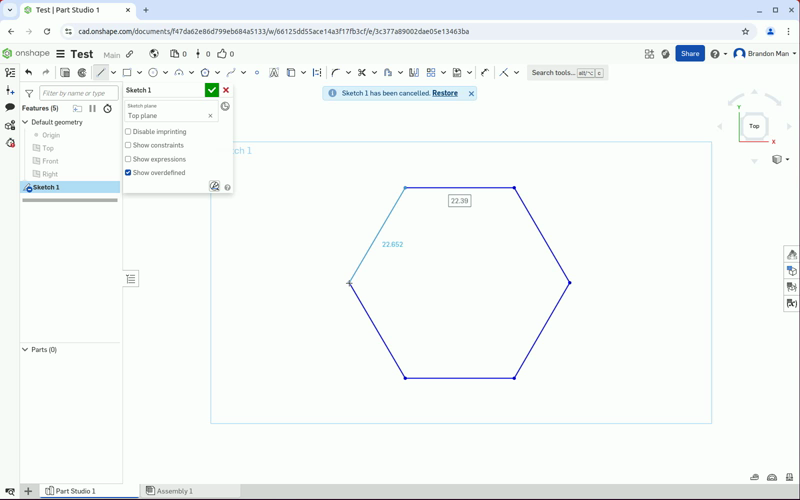
click(349, 282)
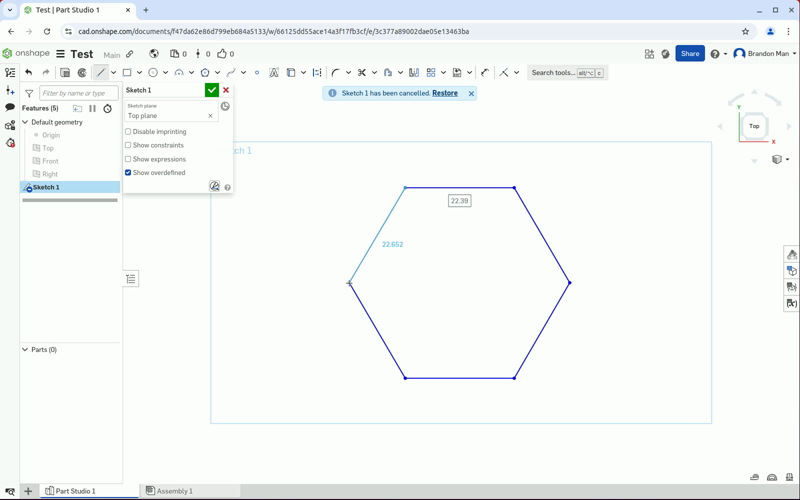
key(esc)
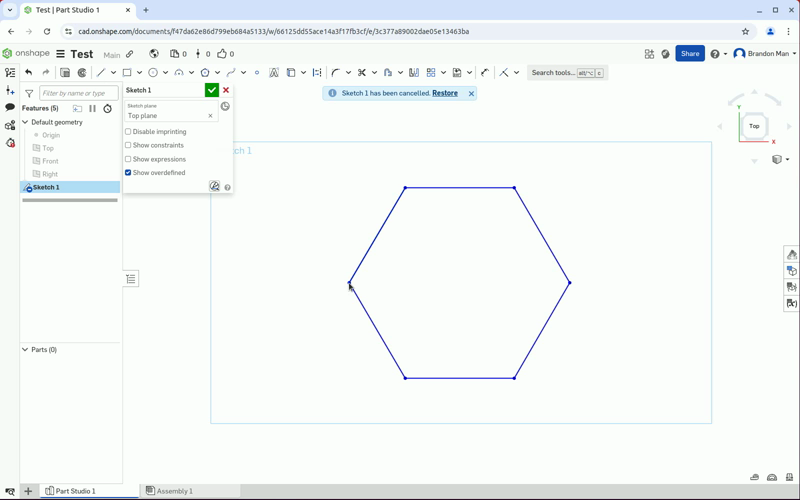
mouse_move(430, 240)
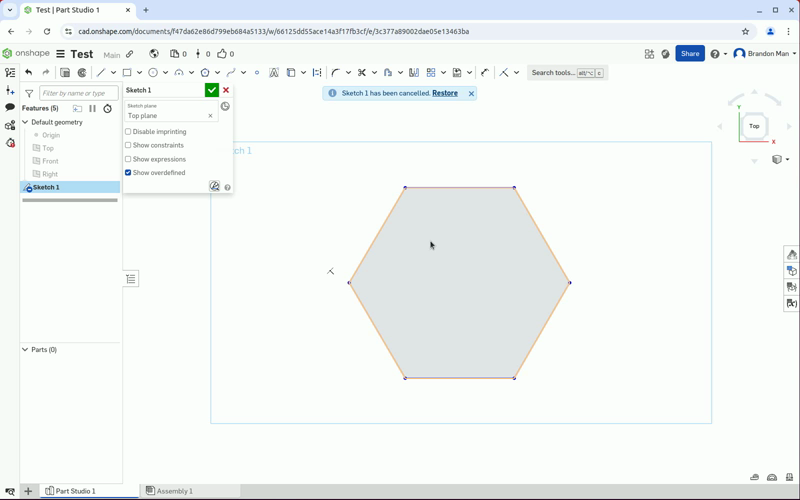
click(430, 240)
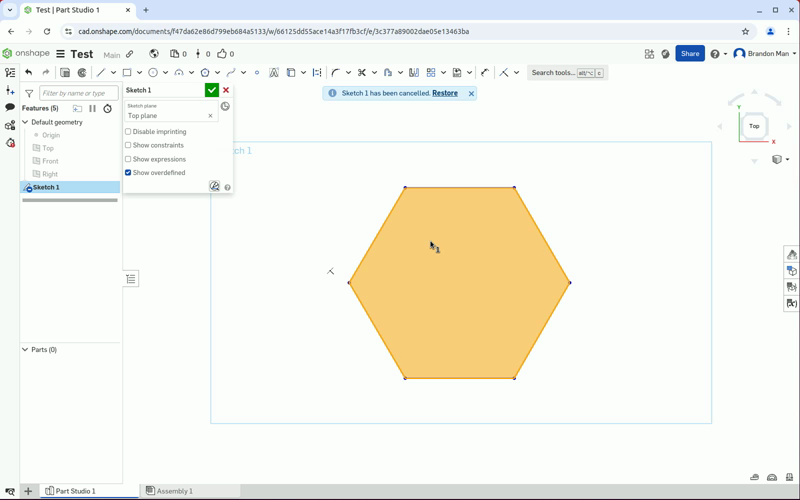
mouse_move(73, 352)
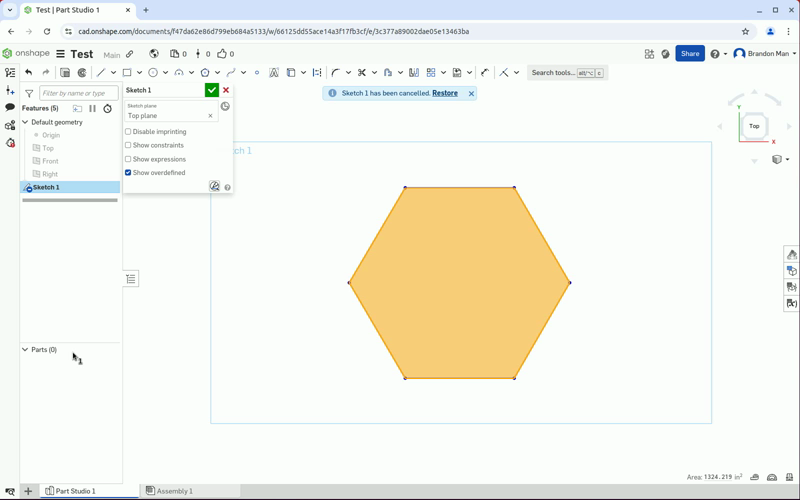
key(shift+y)
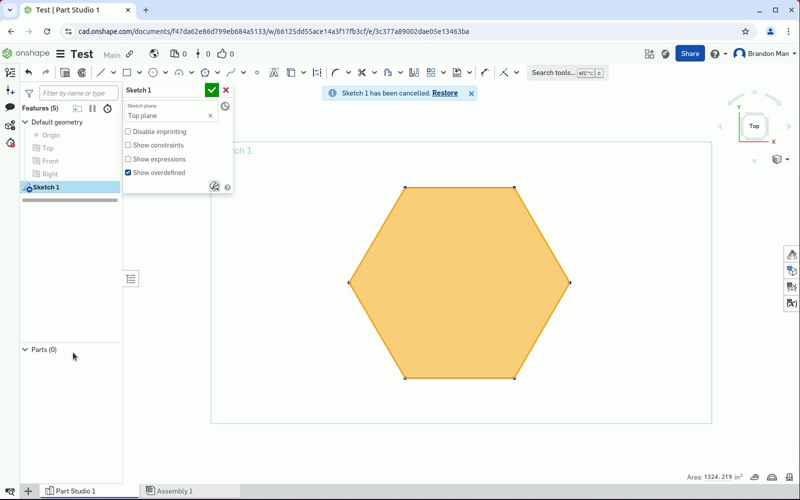
key(shift+e)
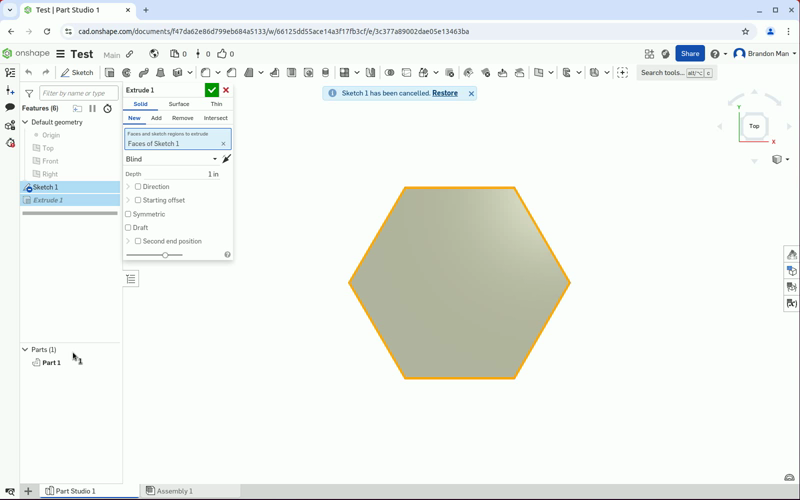
mouse_move(143, 106)
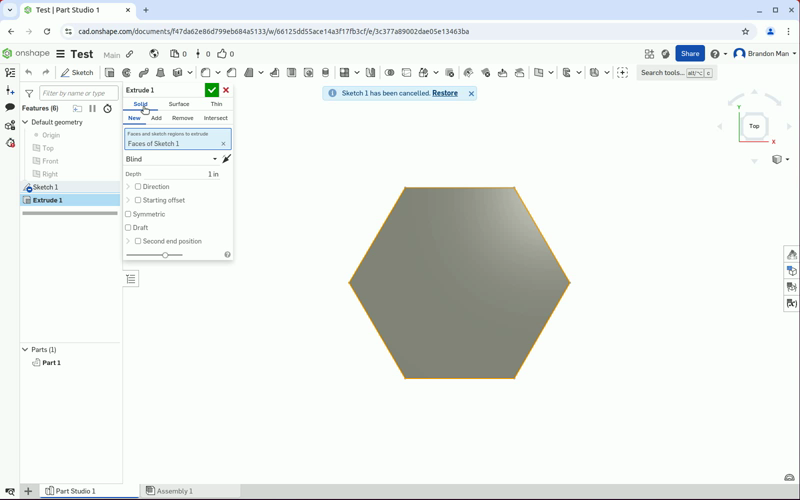
click(143, 106)
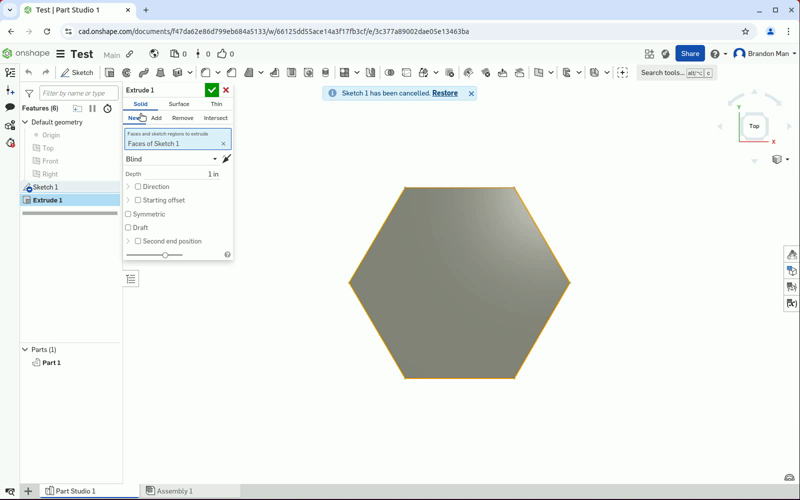
mouse_move(137, 120)
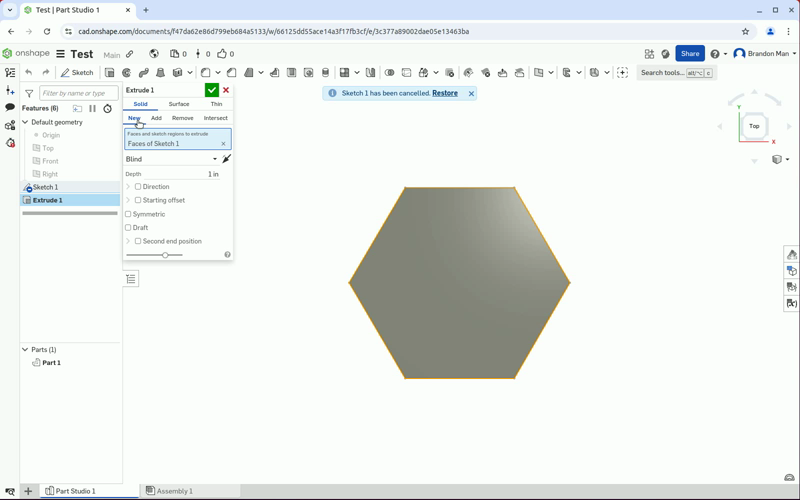
click(137, 120)
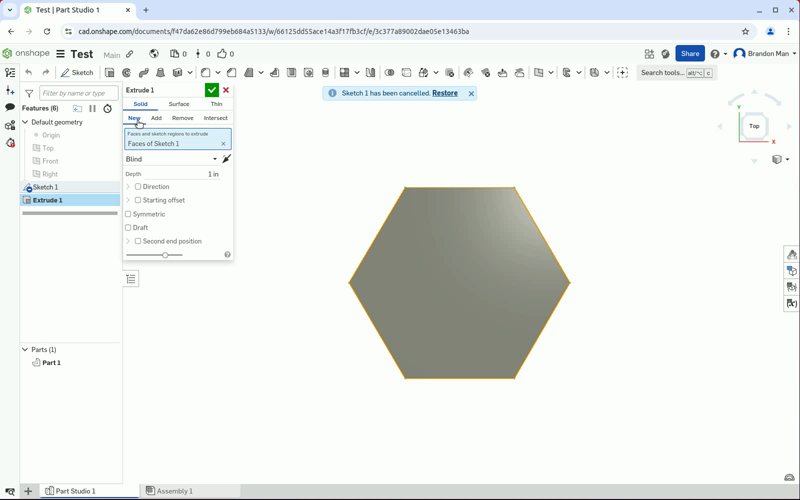
key(tab, 4)
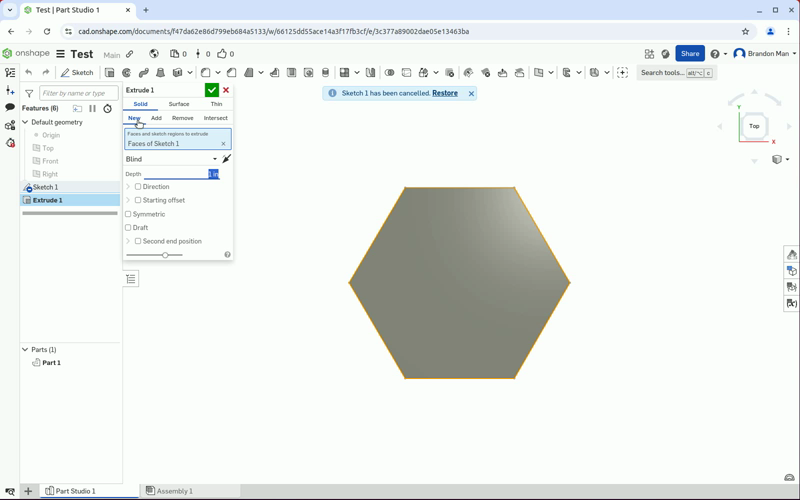
text(15.405)
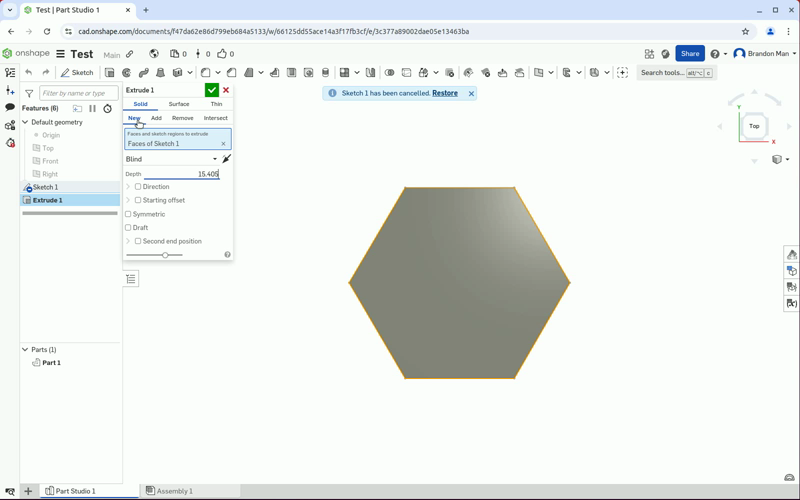
key(enter)
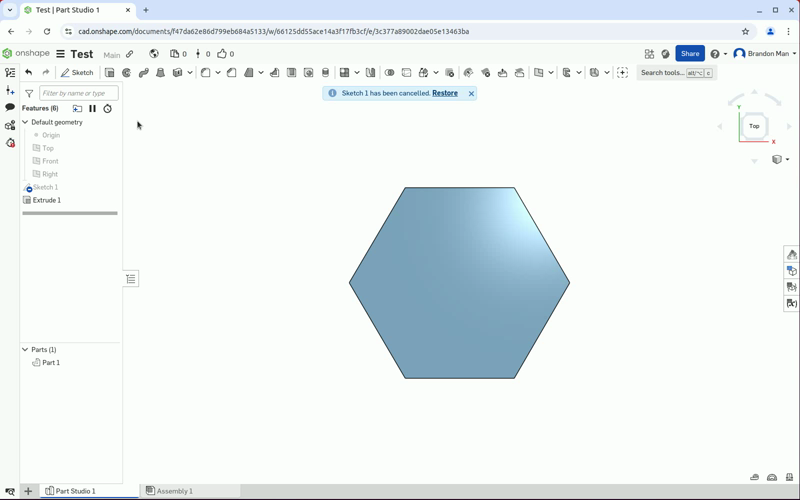
key(shift+h)
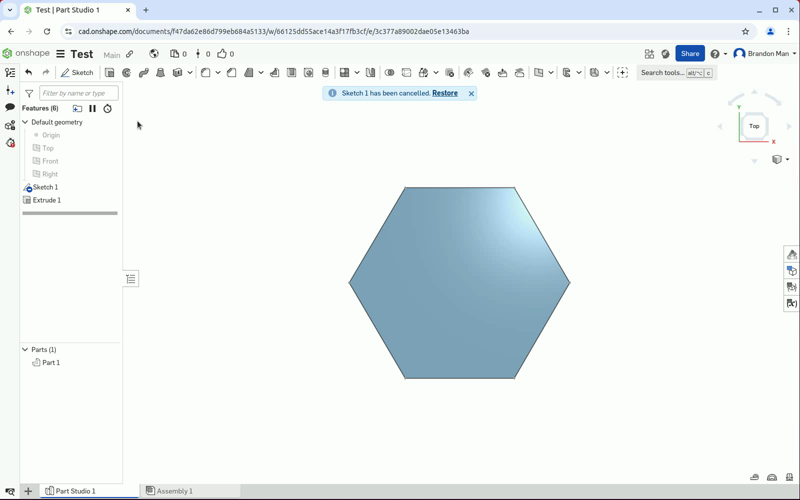
key(shift+h)
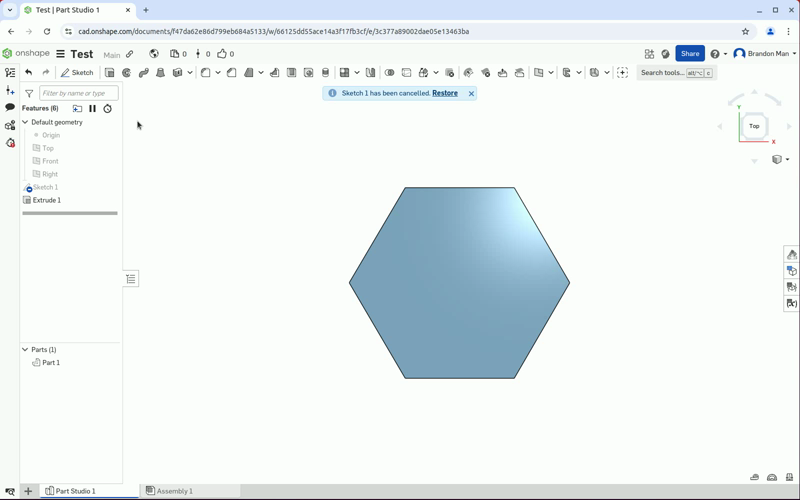
mouse_move(73, 189)
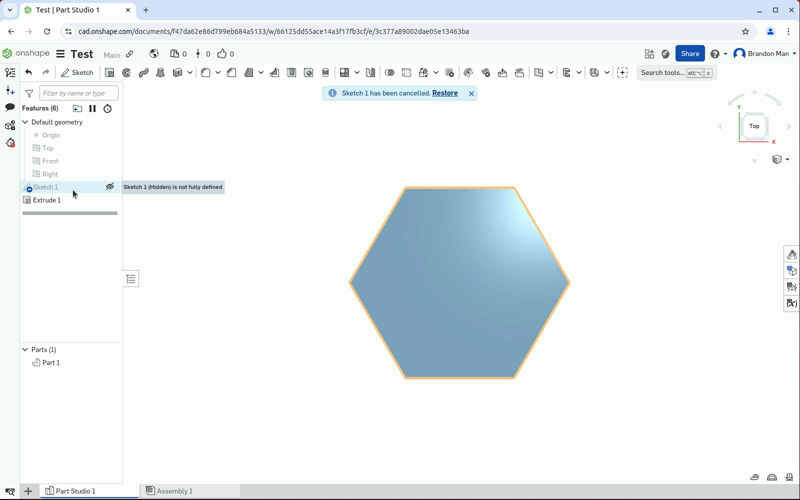
click(73, 189)
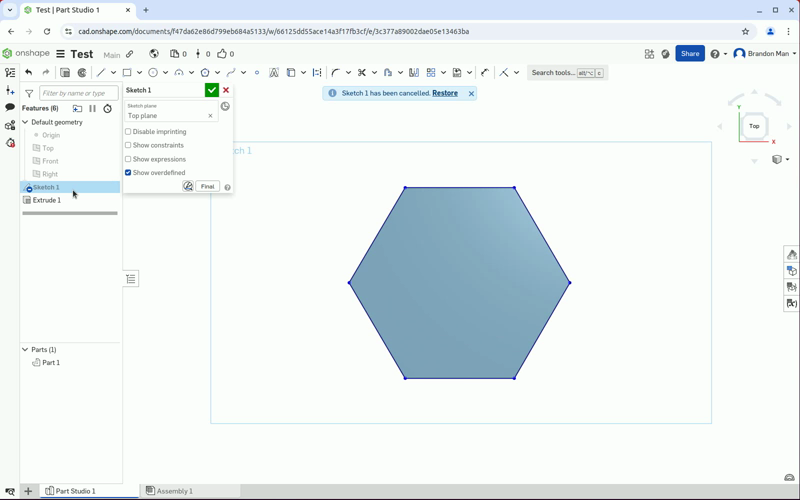
mouse_move(229, 92)
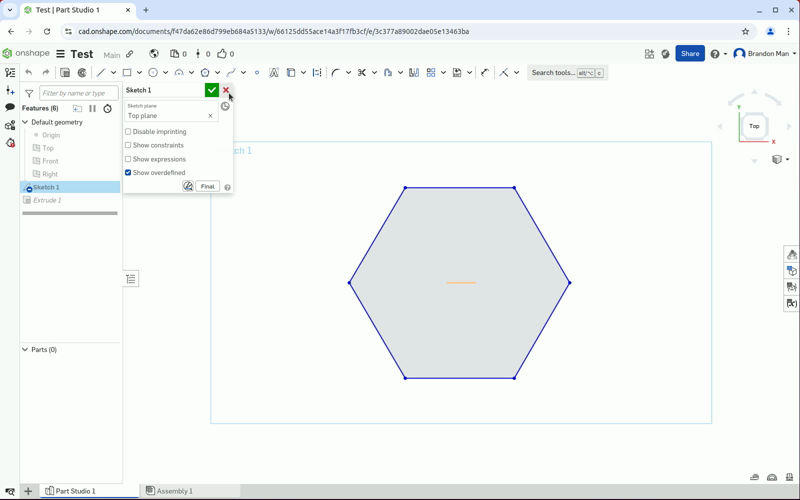
click(229, 92)
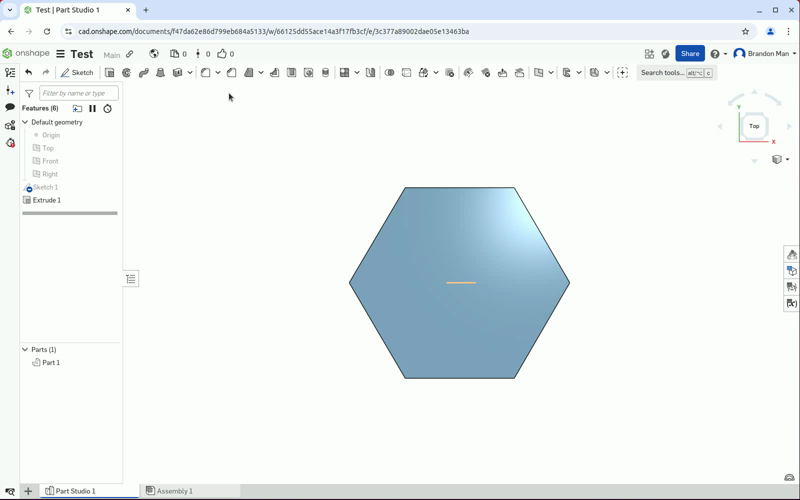
mouse_move(541, 75)
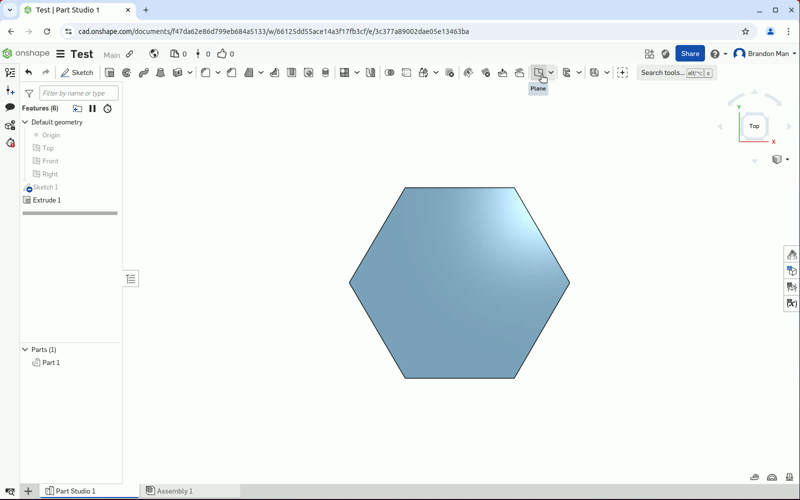
click(541, 75)
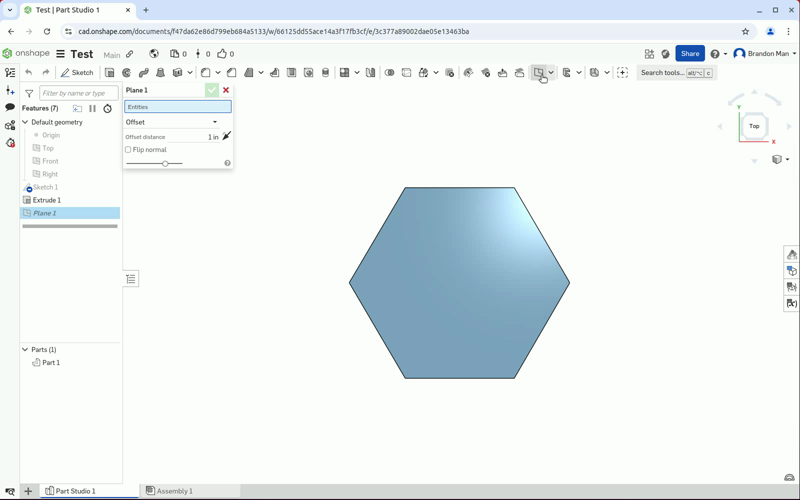
mouse_move(73, 150)
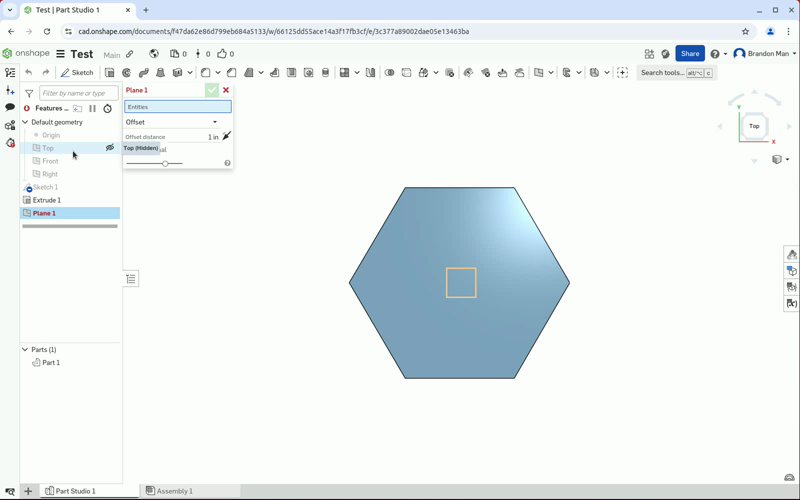
click(73, 150)
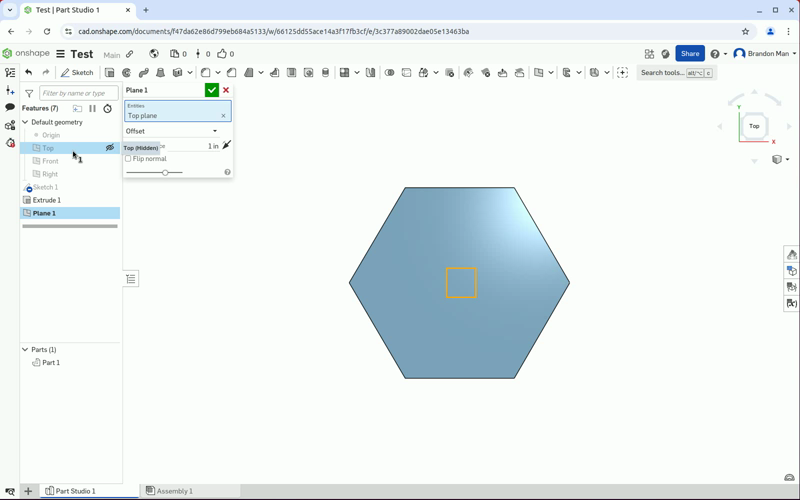
key(tab, 2)
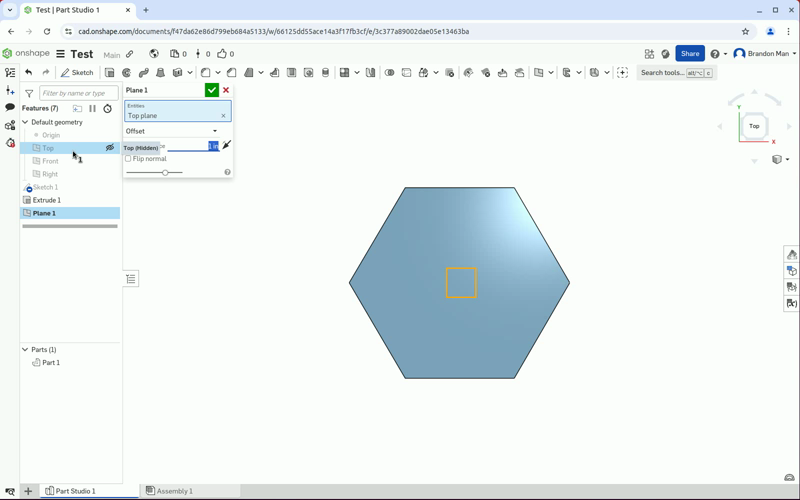
text(15.405)
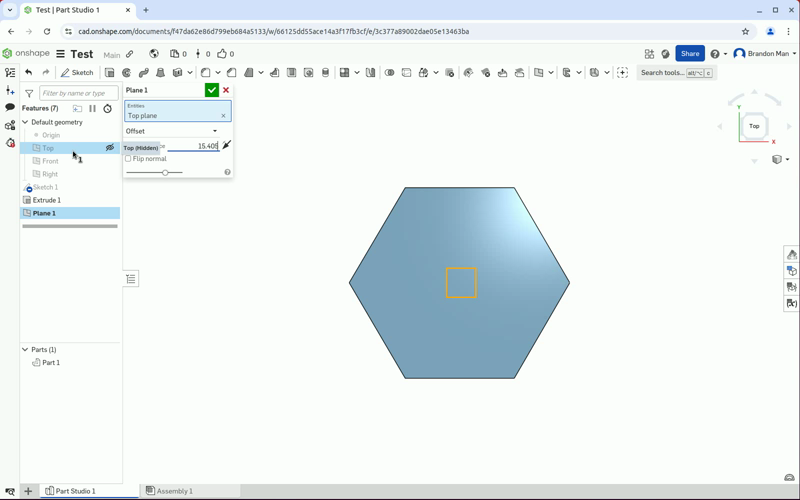
key(enter, 2)
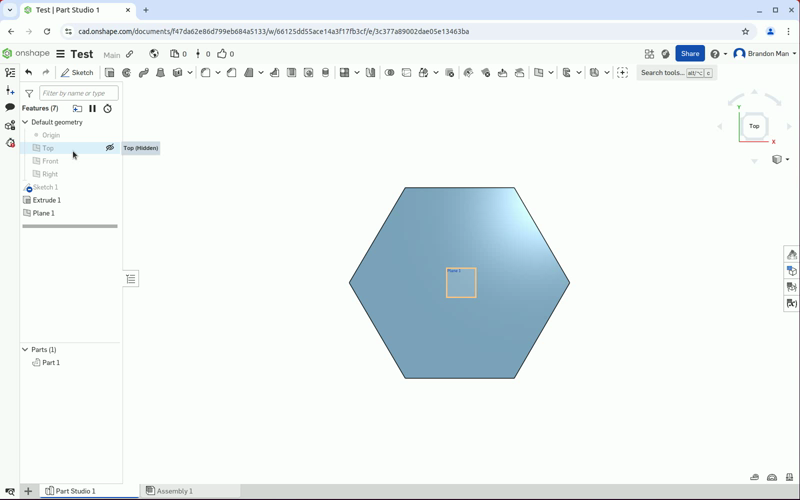
key(shift+s)
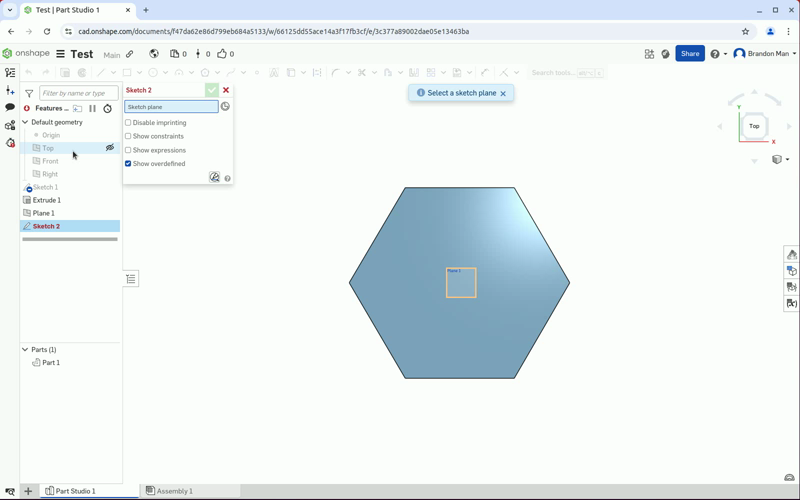
mouse_move(73, 215)
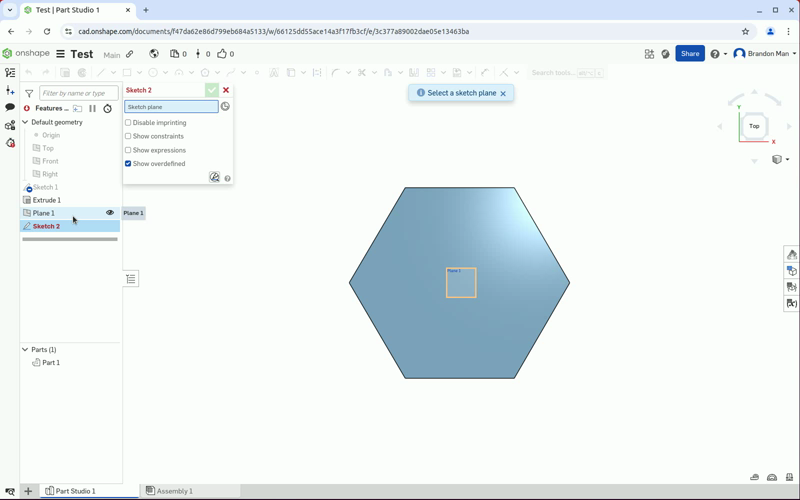
click(73, 215)
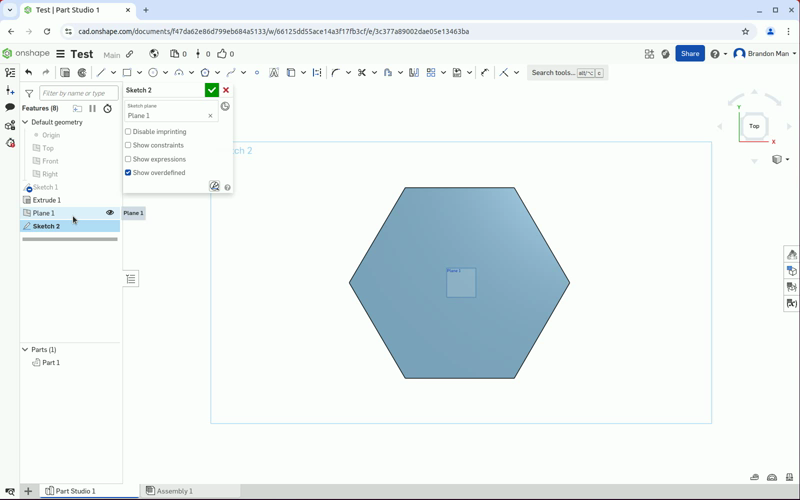
mouse_move(73, 352)
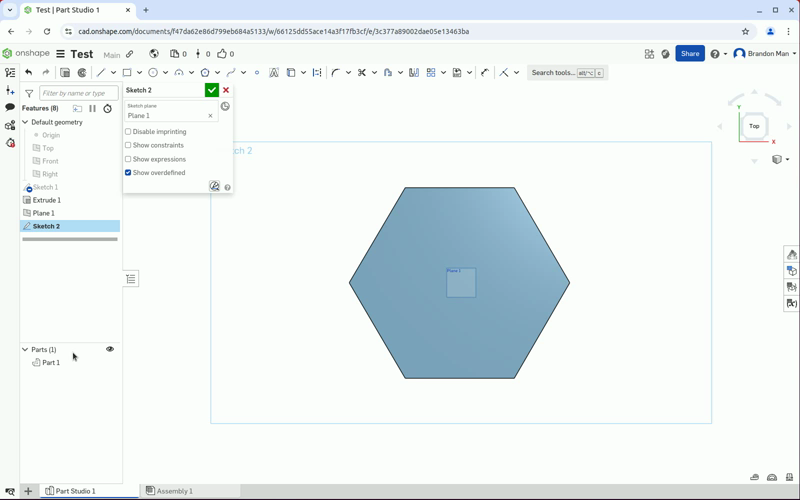
key(y)
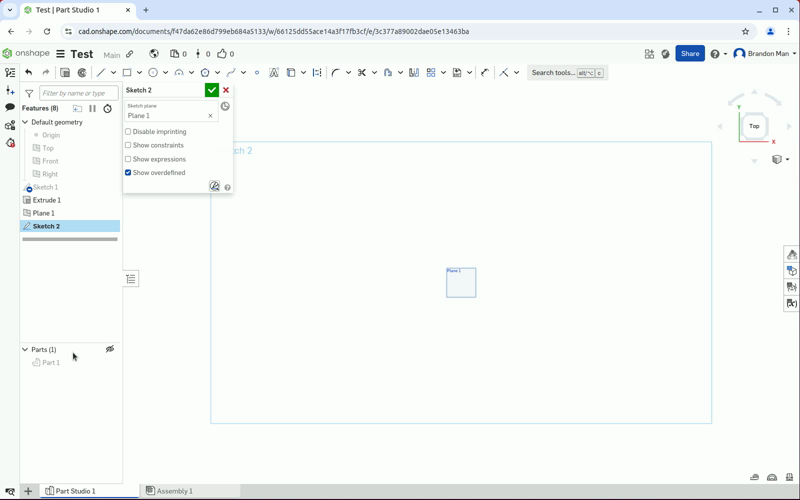
key(c)
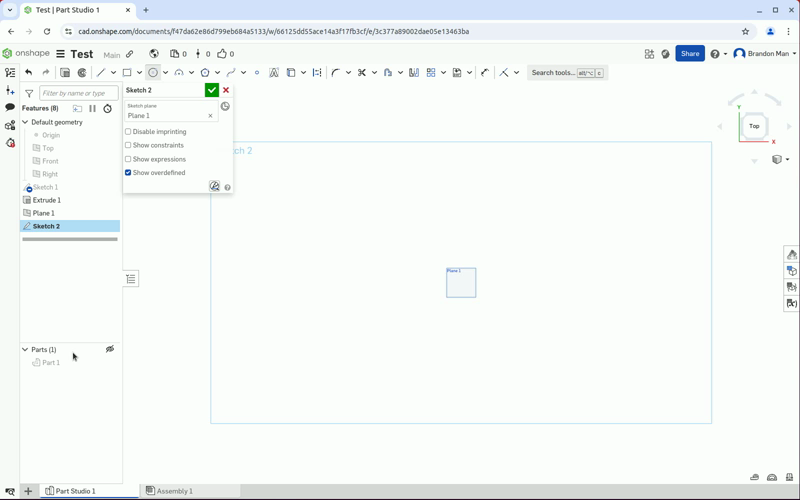
key_down(shift)
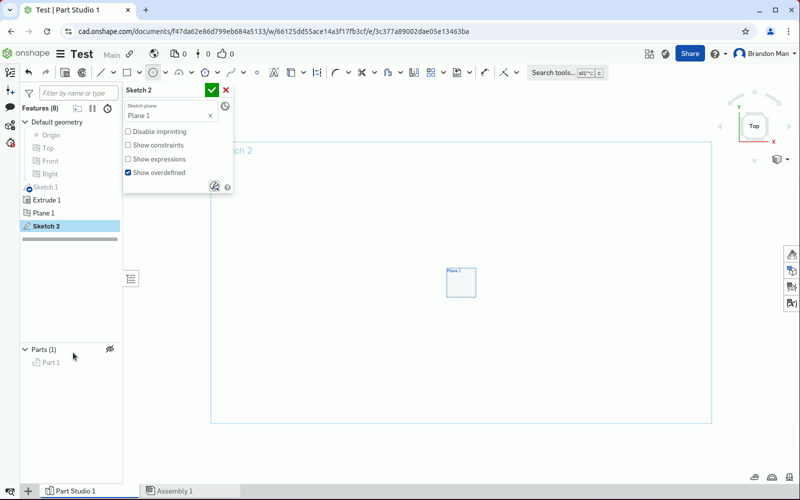
mouse_move(461, 282)
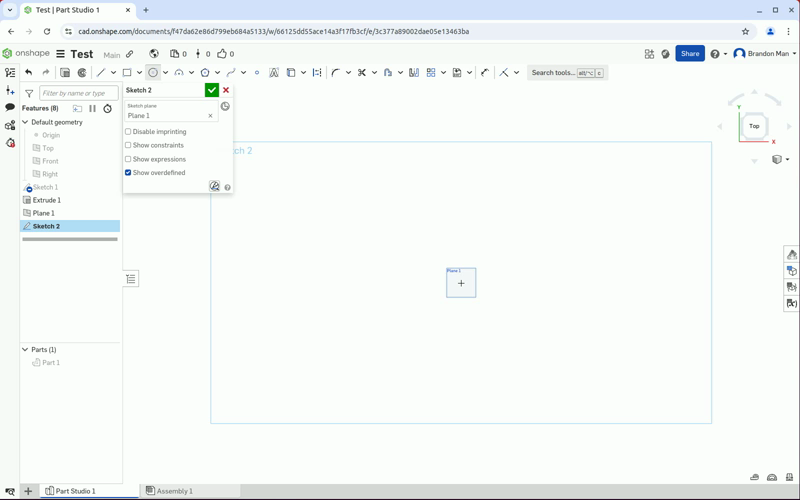
click(461, 282)
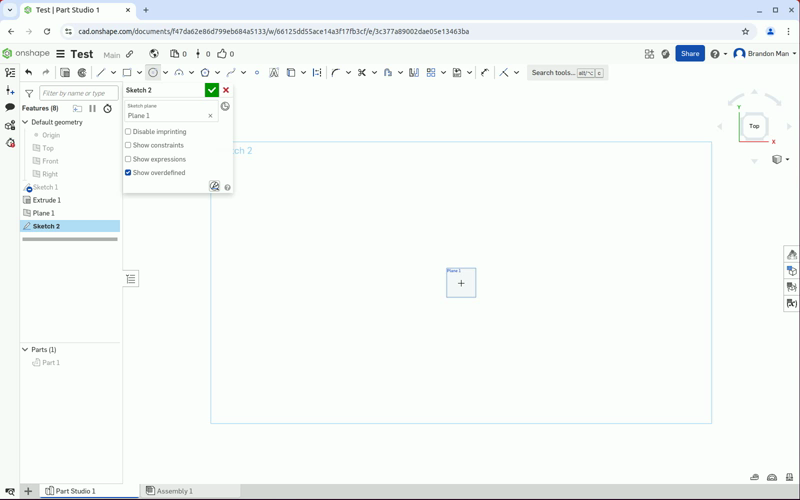
key_up(shift)
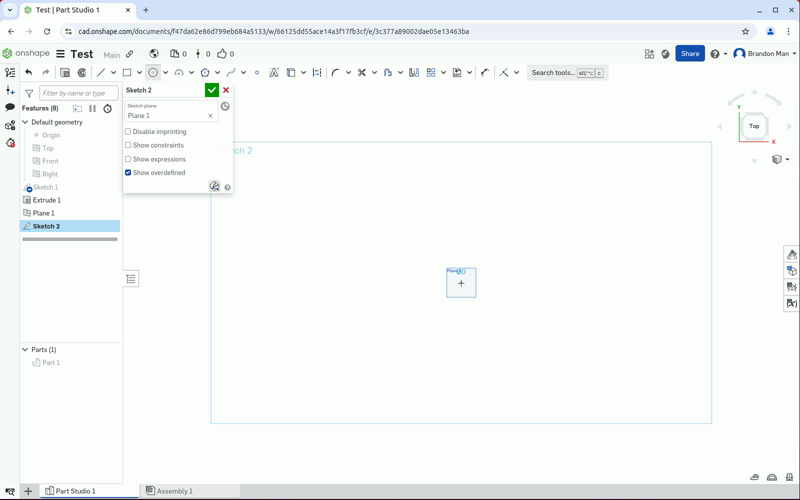
mouse_move(552, 282)
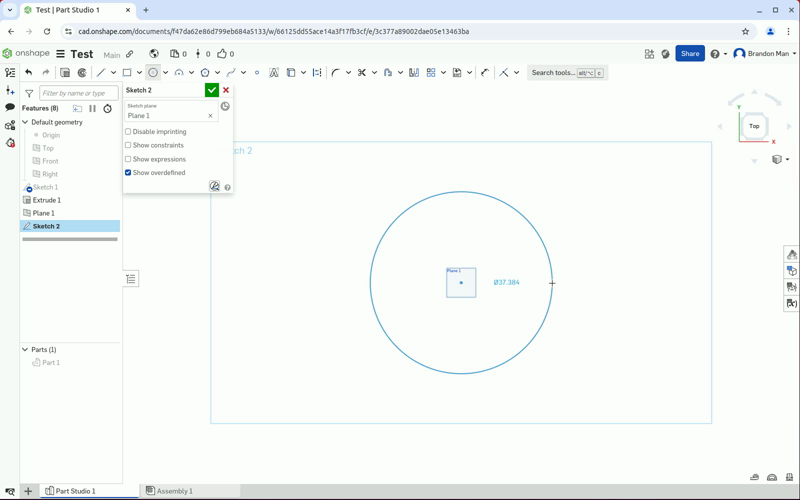
click(552, 282)
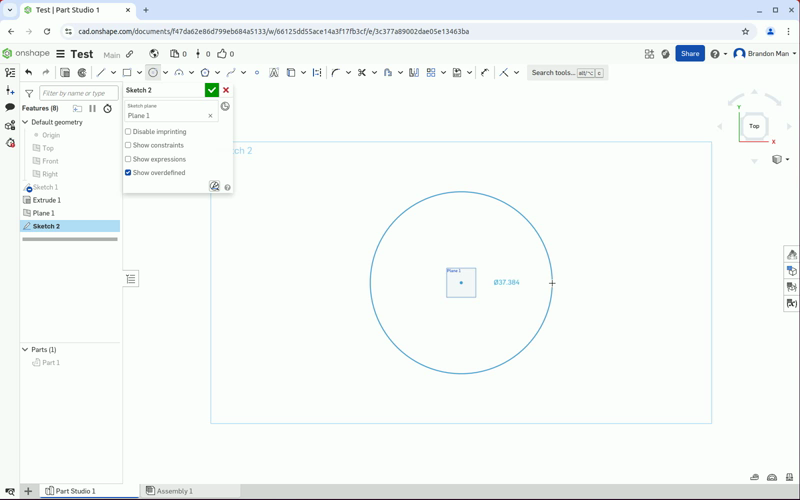
key(esc)
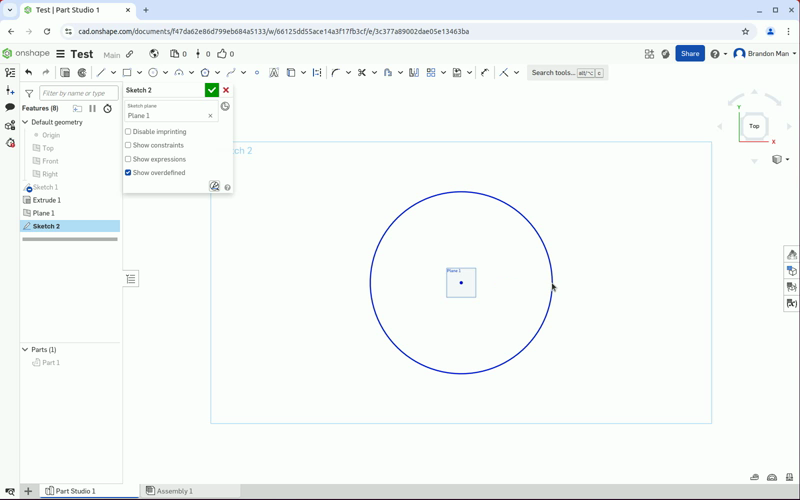
mouse_move(509, 279)
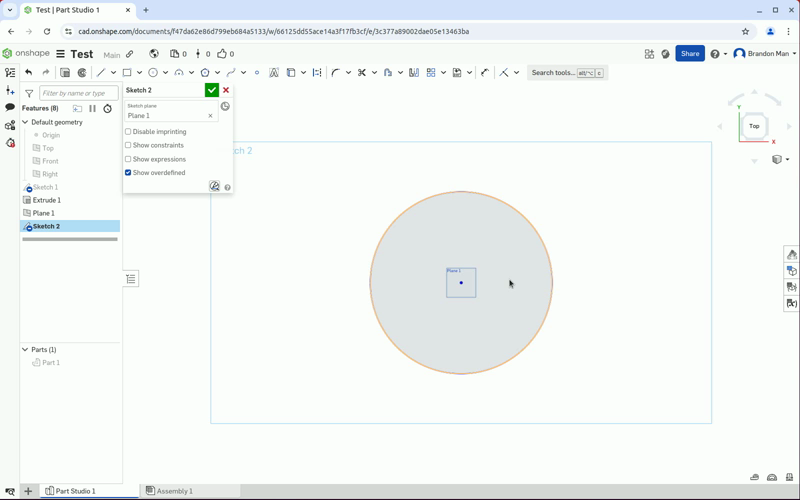
click(509, 279)
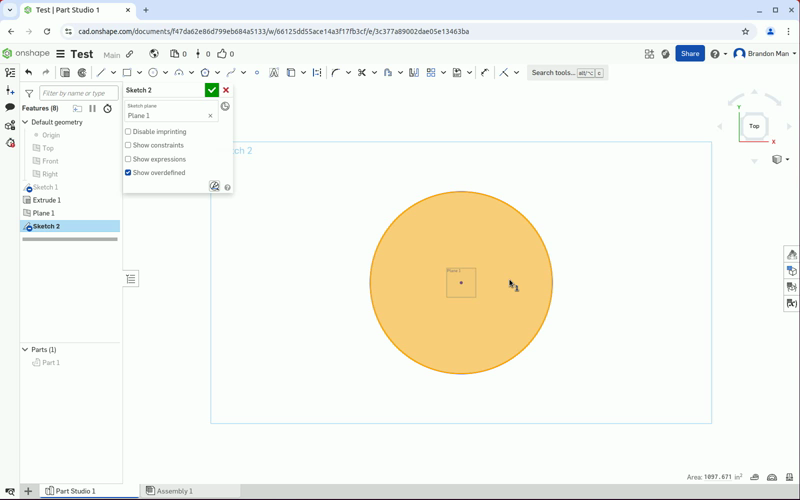
mouse_move(73, 352)
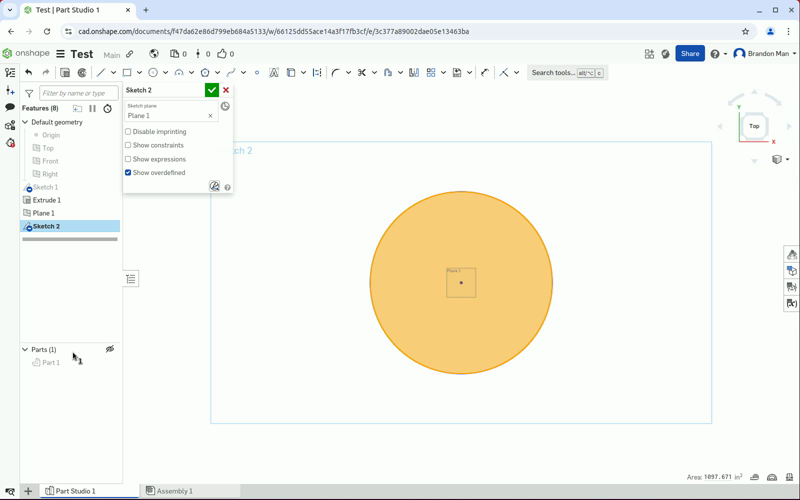
key(shift+y)
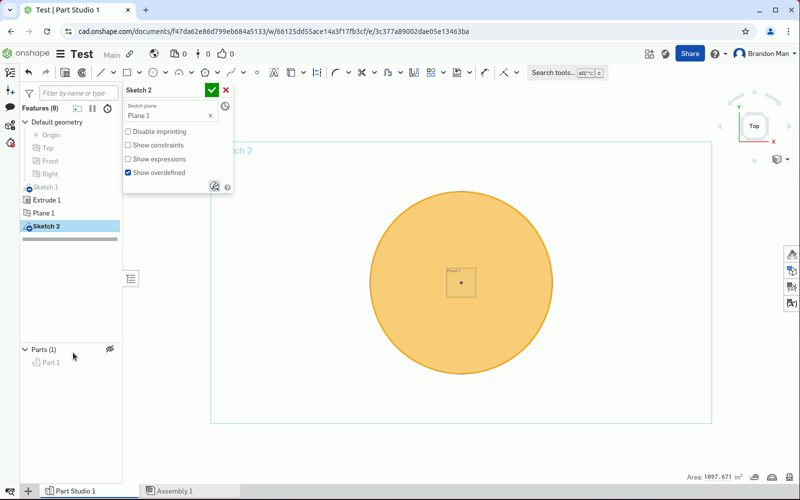
key(shift+e)
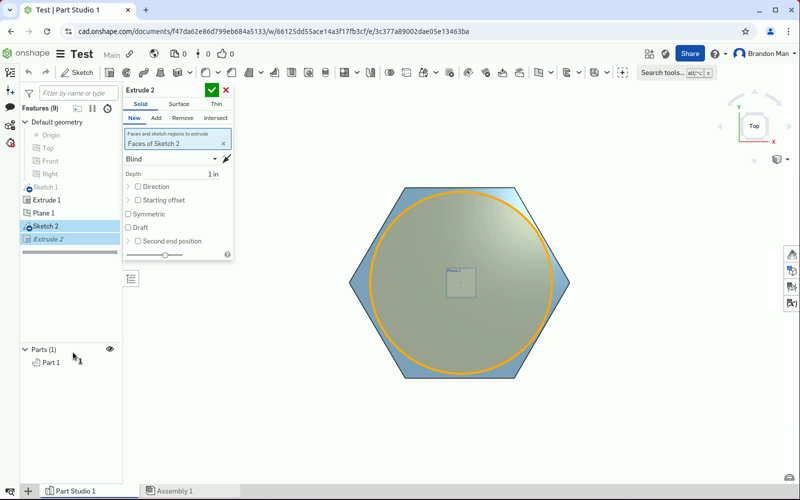
mouse_move(143, 106)
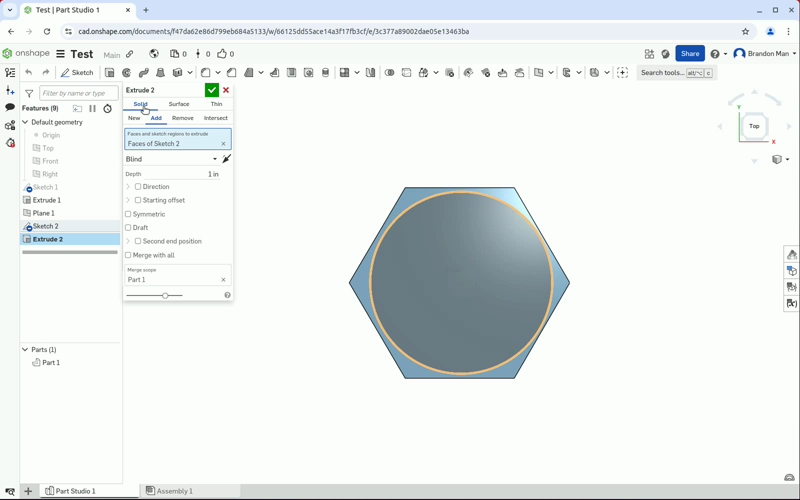
click(143, 106)
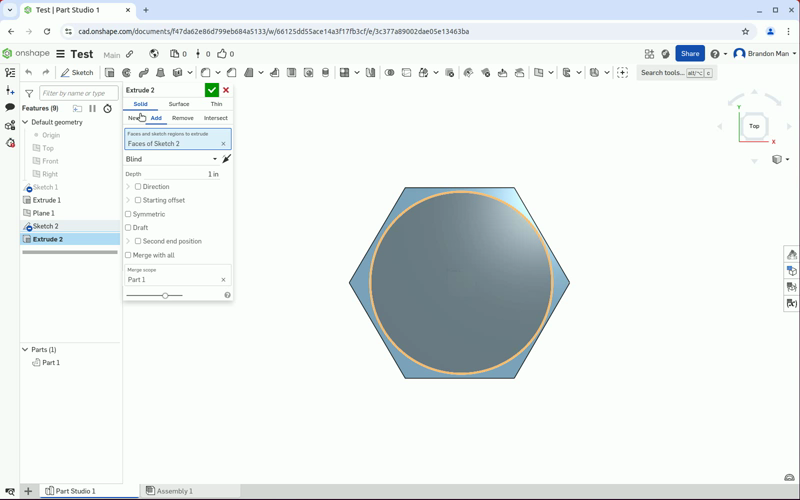
mouse_move(137, 120)
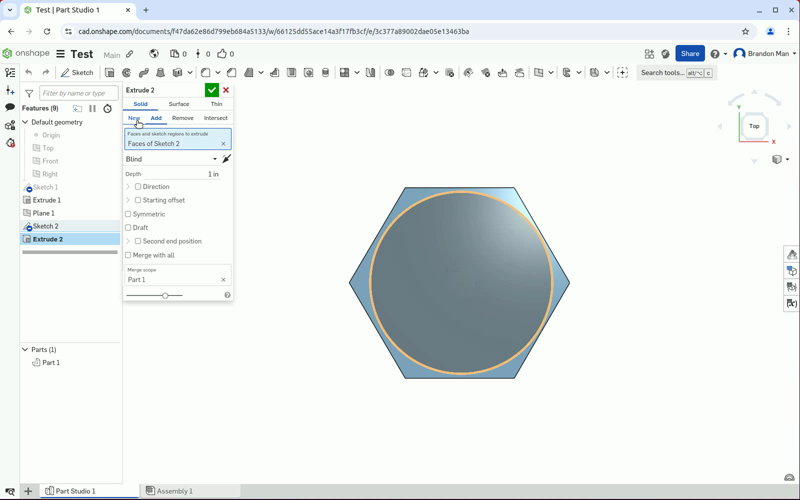
click(137, 120)
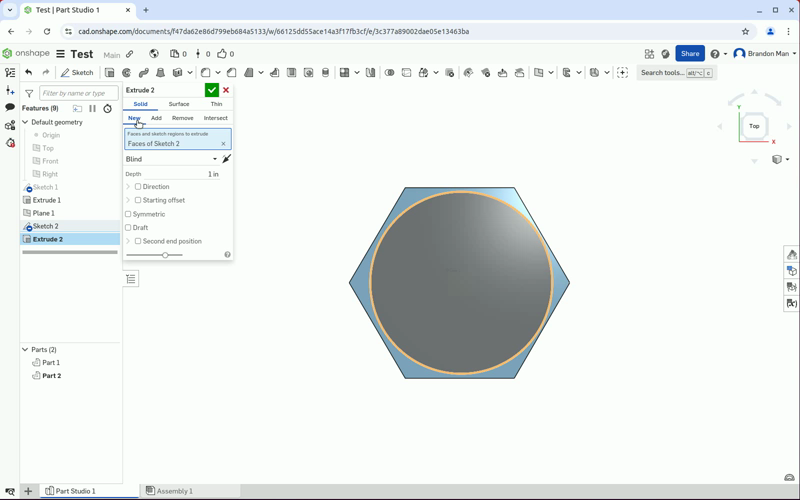
key(tab, 4)
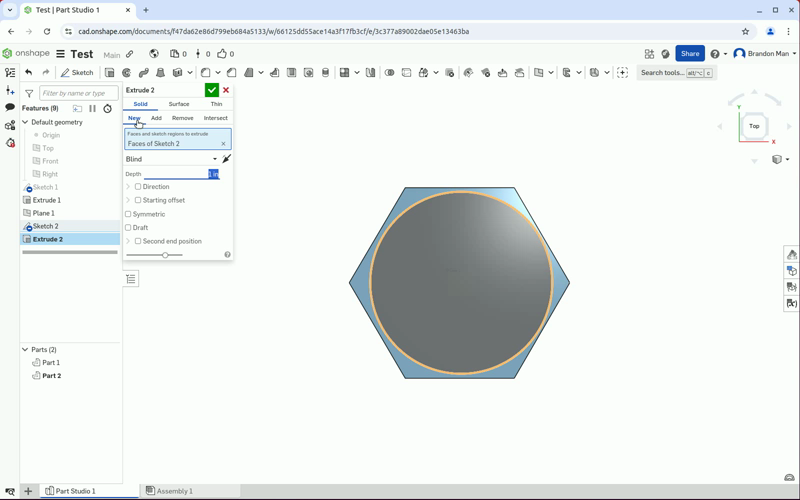
text(7.703)
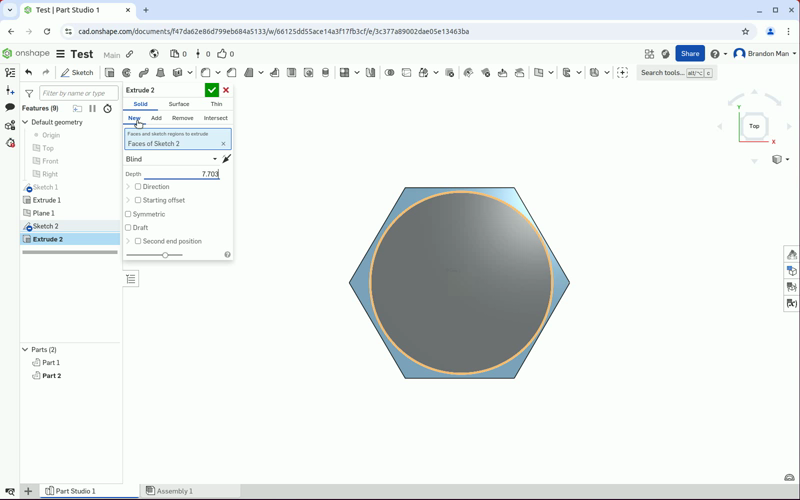
key(enter)
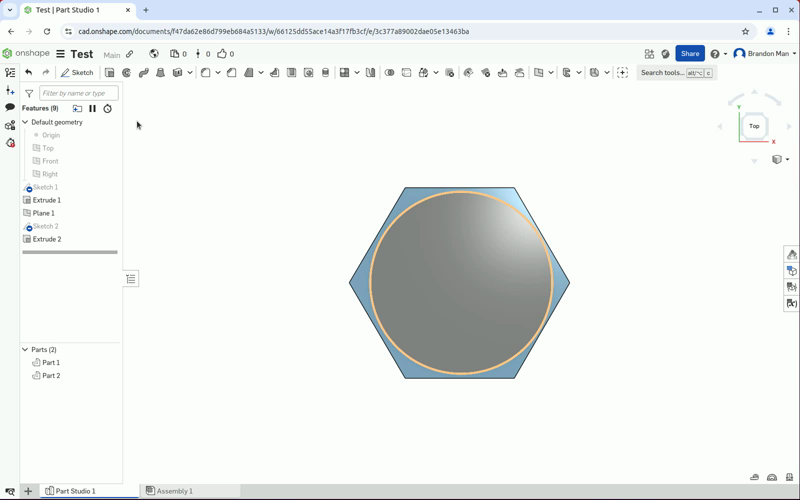
key(shift+h)
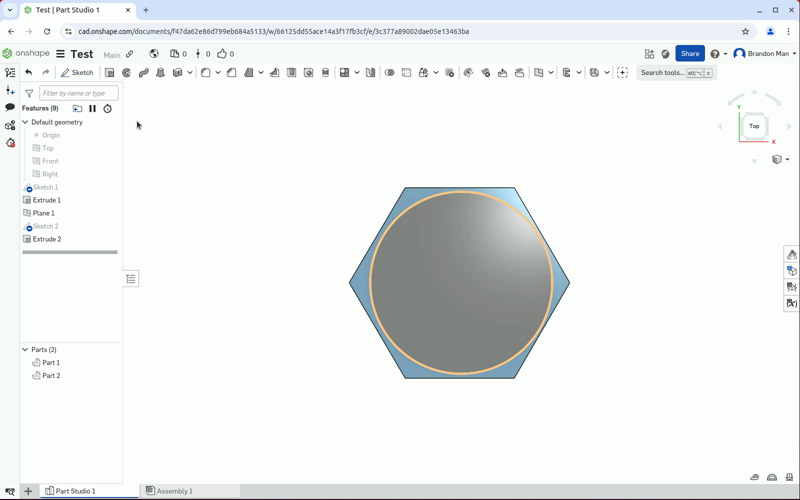
key(shift+h)
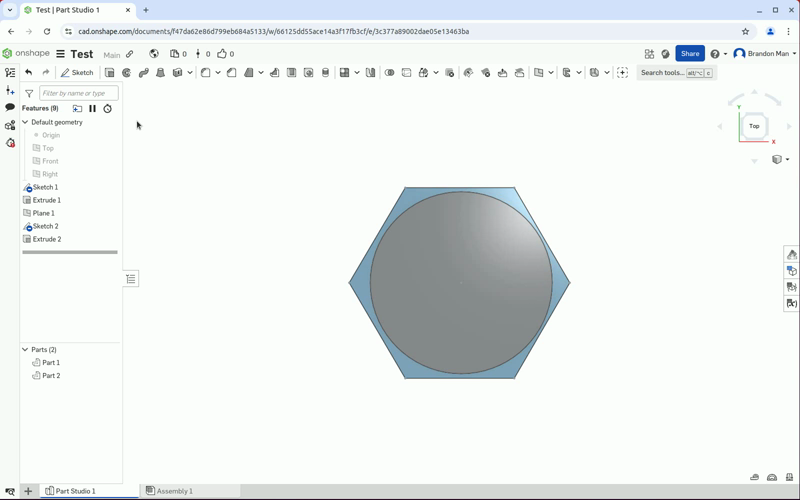
key(shift+7)
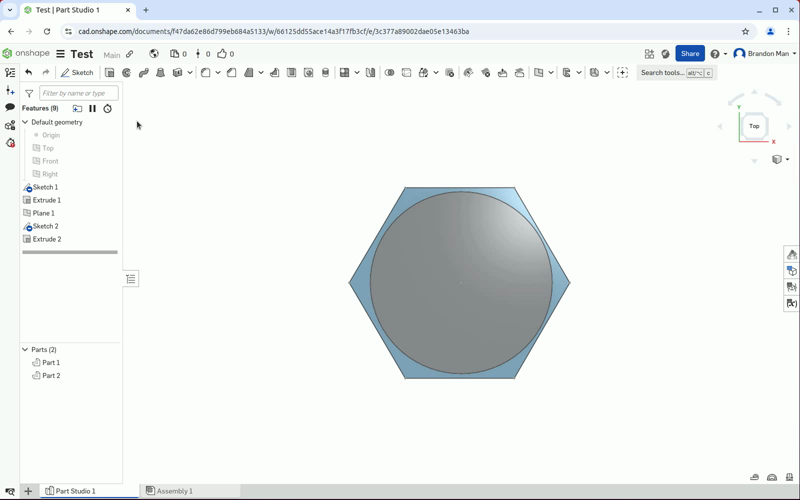
key(up, 3)
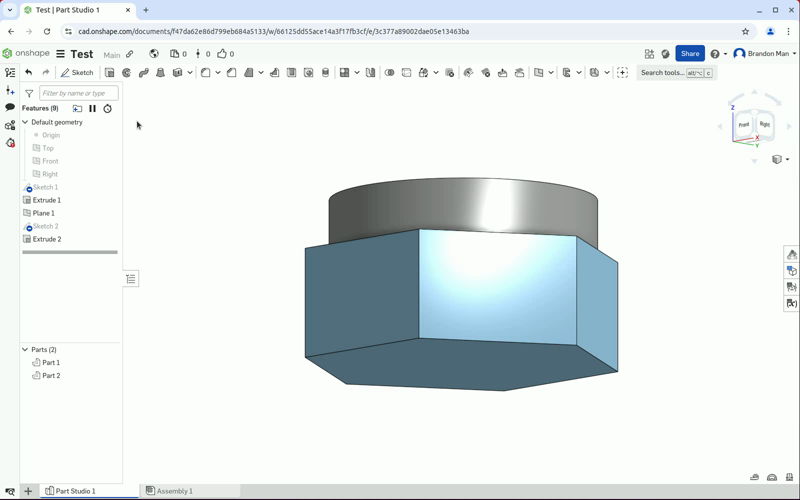
key(left, 3)
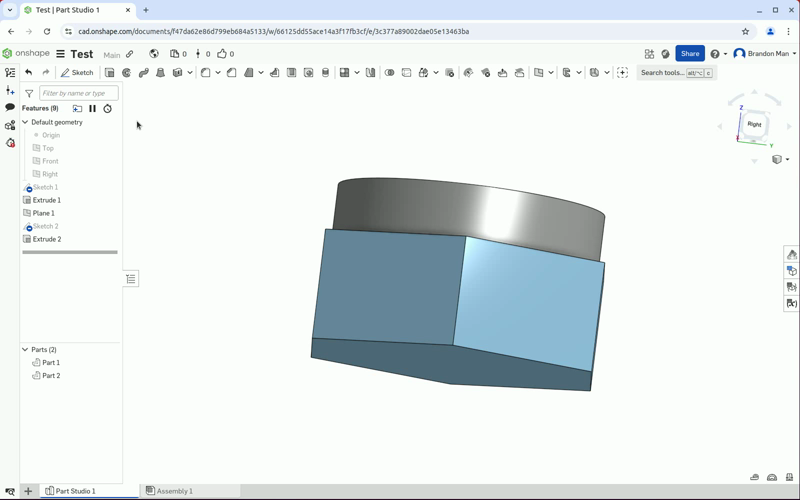
key(right, 3)
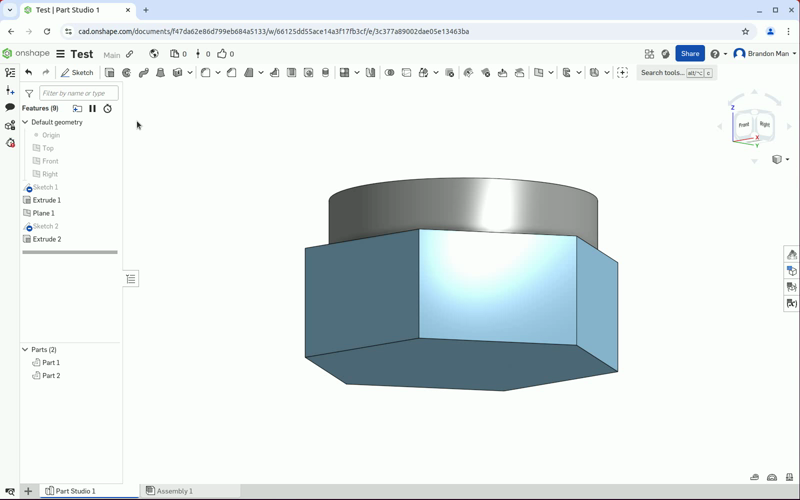
key(down, 3)
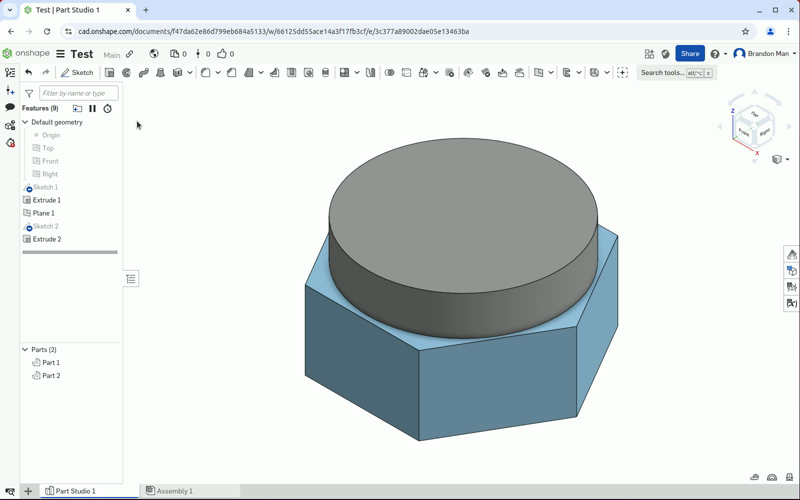
mouse_move(73, 189)
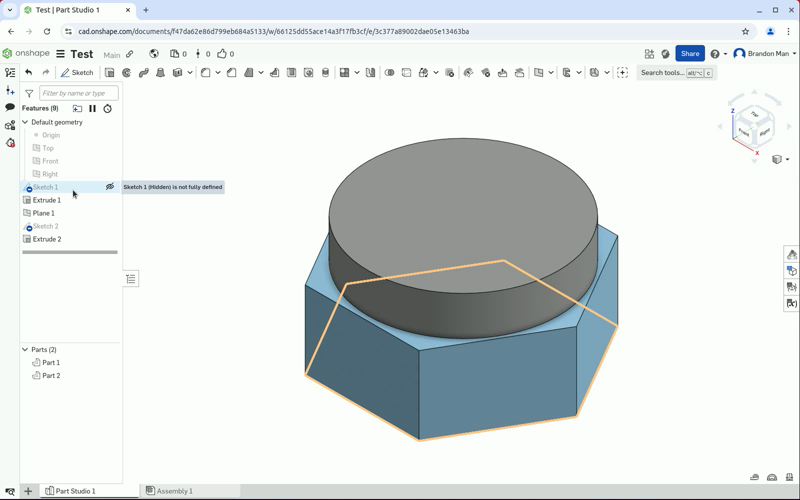
click(73, 189)